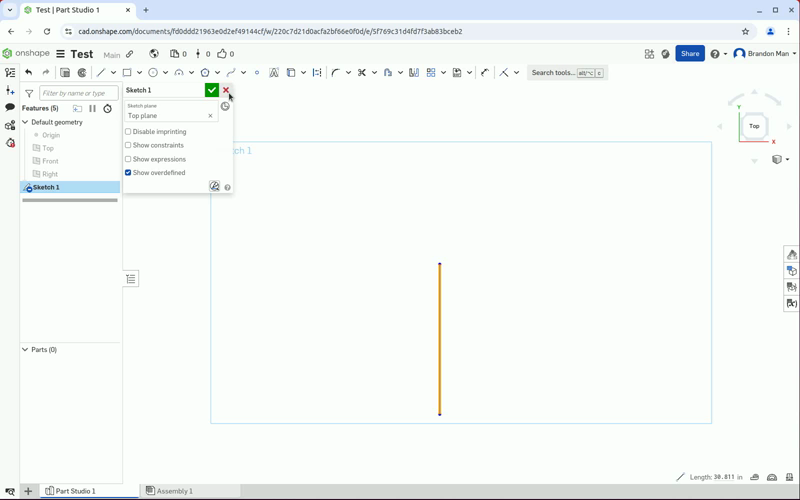
key(shift+h)
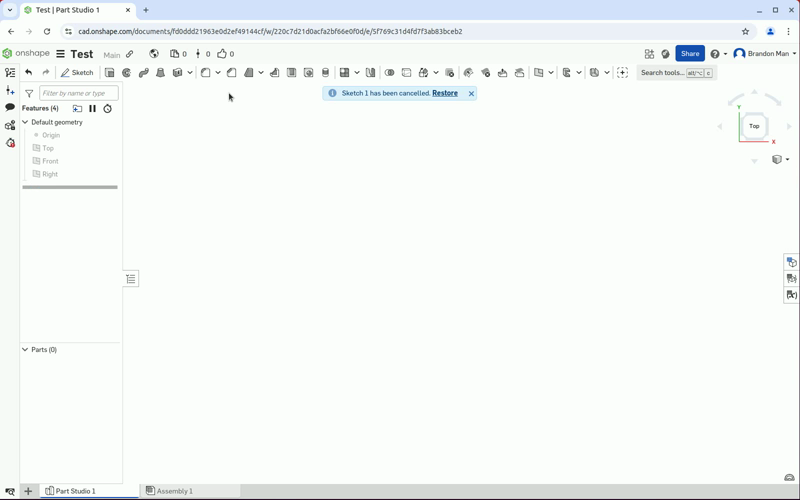
mouse_move(73, 352)
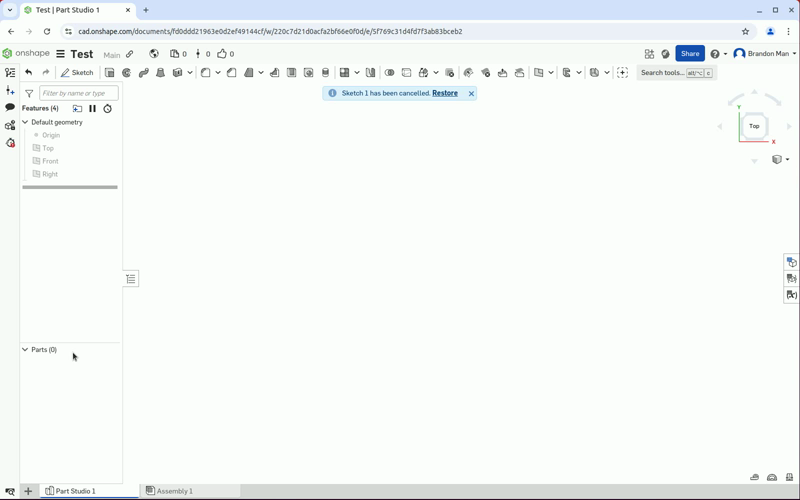
key(y)
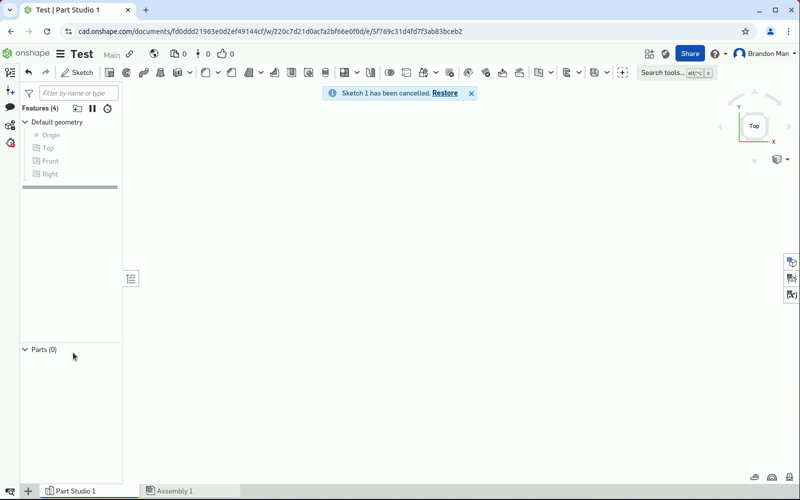
key(shift+p)
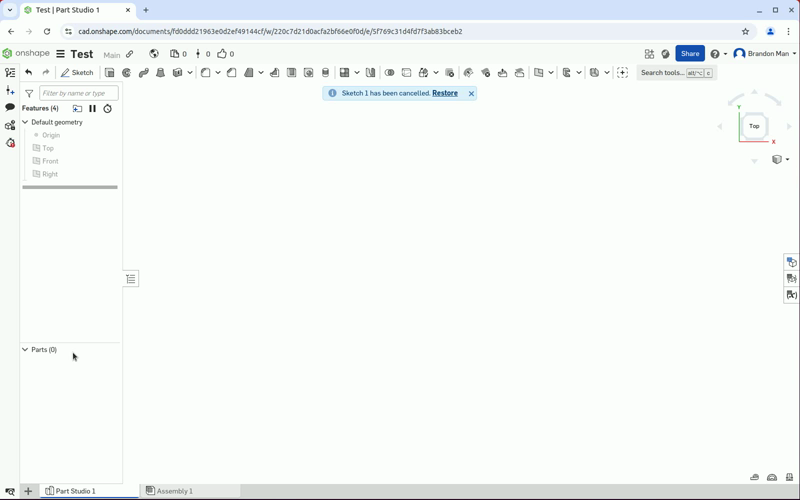
key(space)
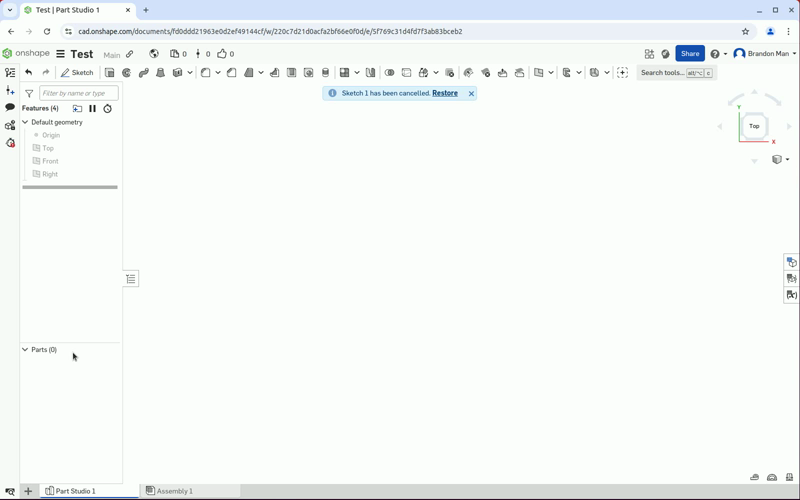
key_down(shift)
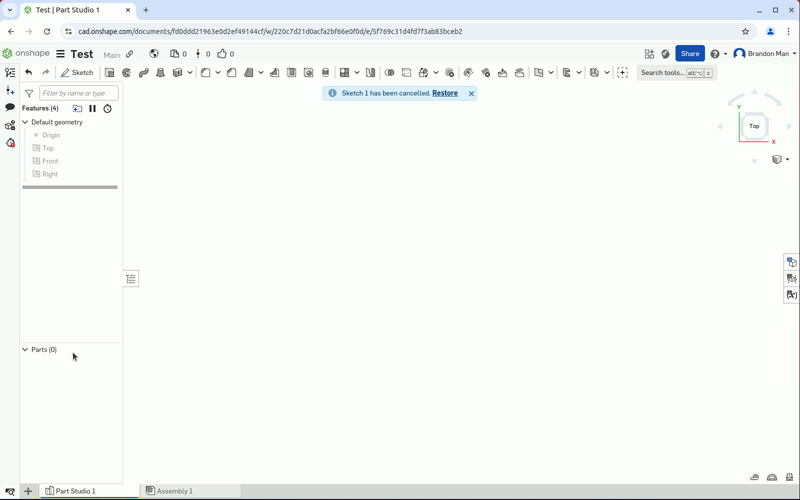
key(up)
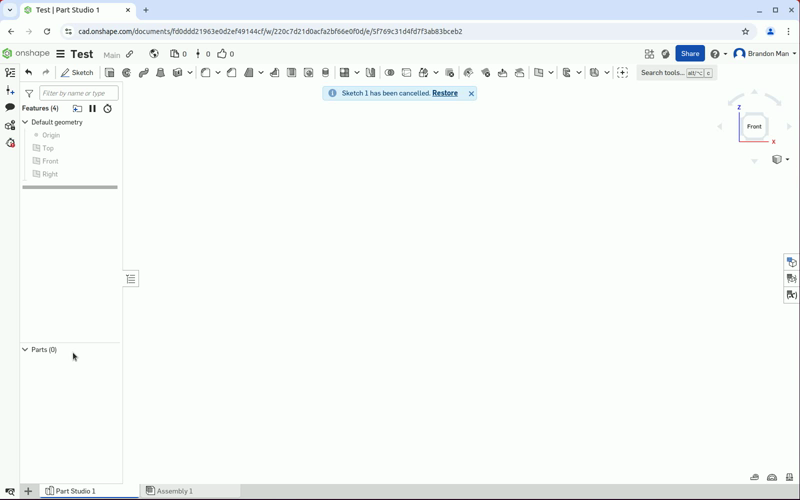
key_up(shift)
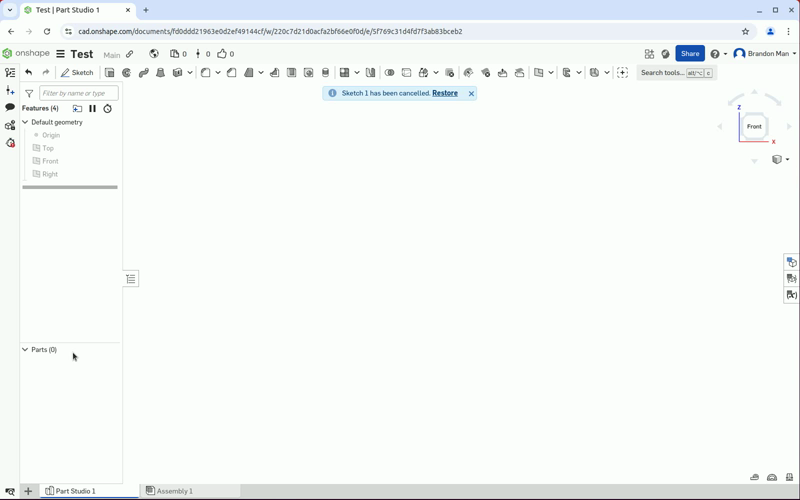
mouse_move(73, 352)
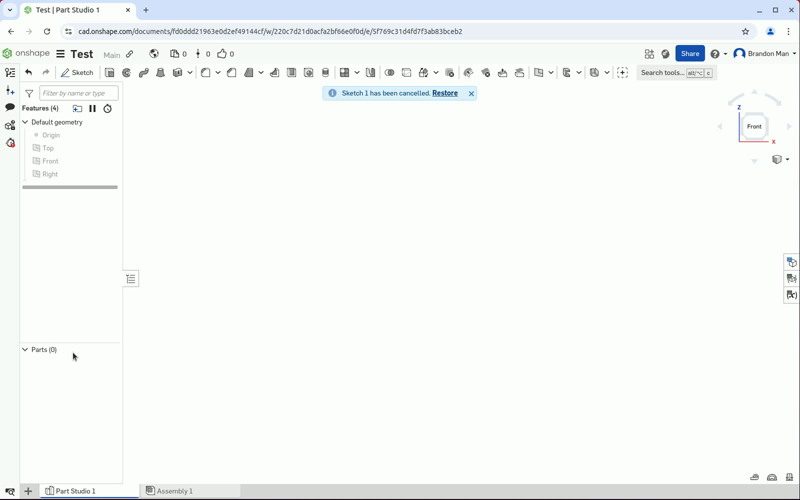
key(shift+y)
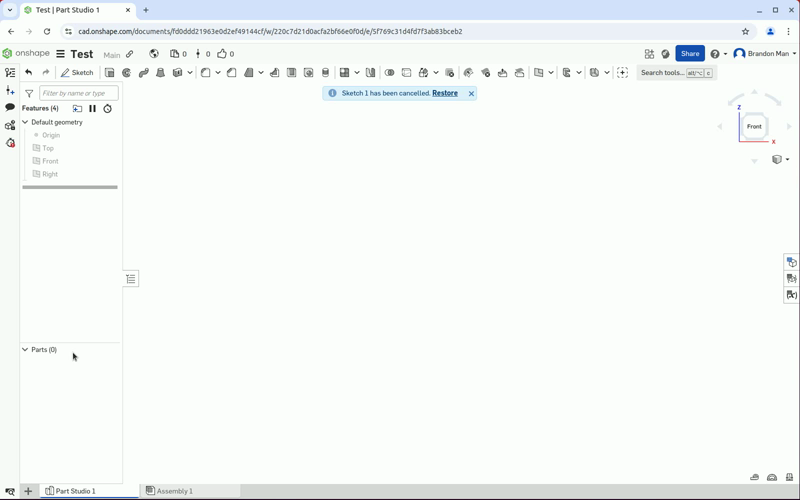
key(shift+s)
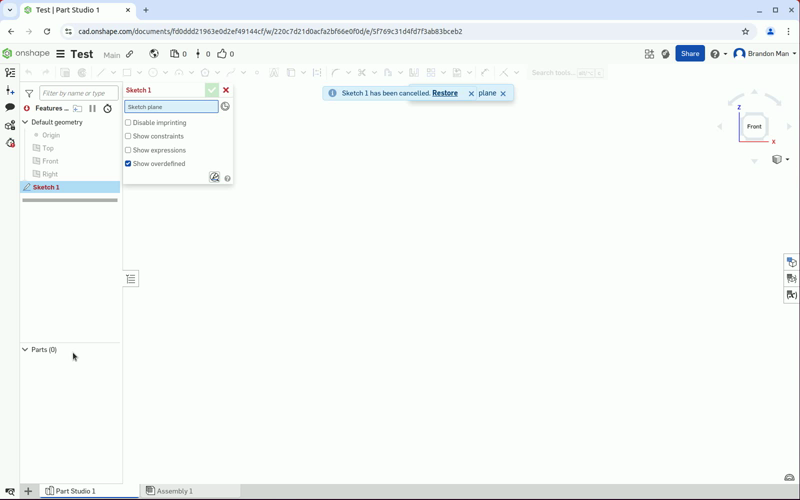
mouse_move(73, 163)
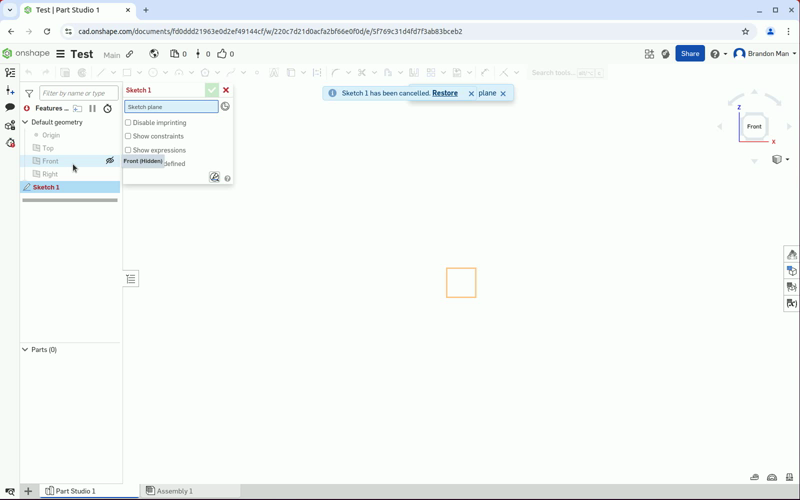
click(73, 163)
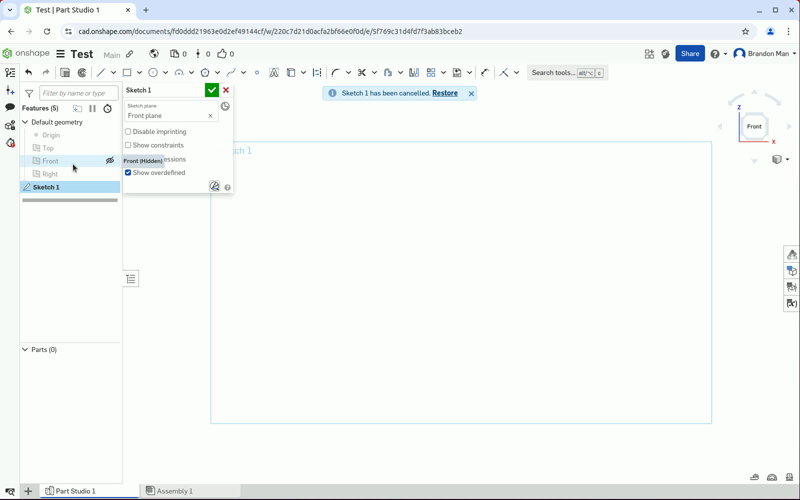
mouse_move(73, 352)
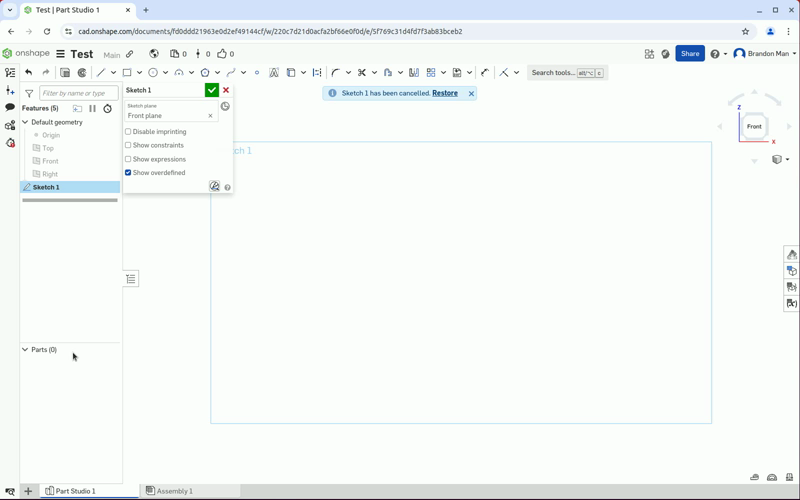
key(y)
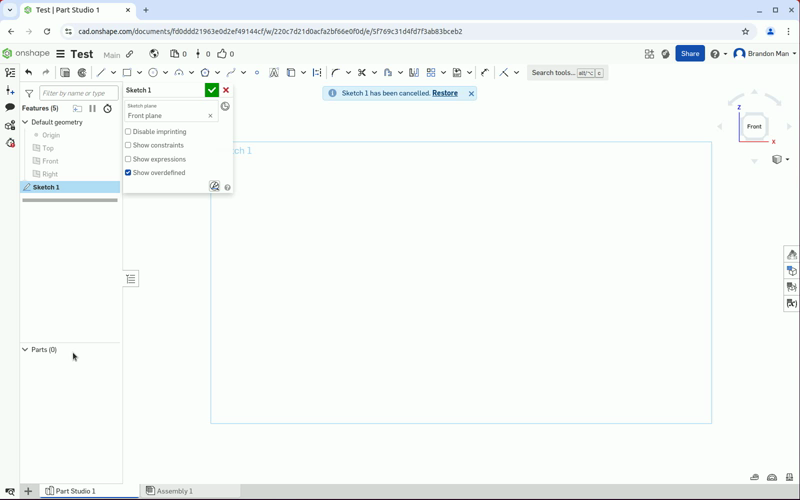
key(l)
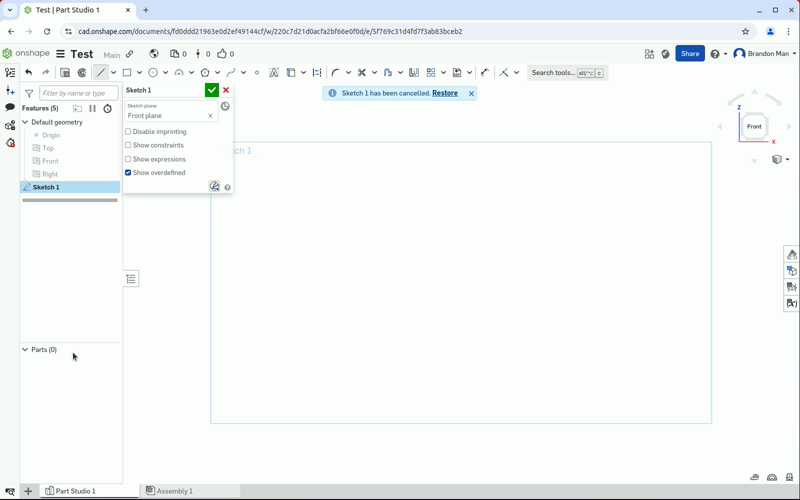
key_down(shift)
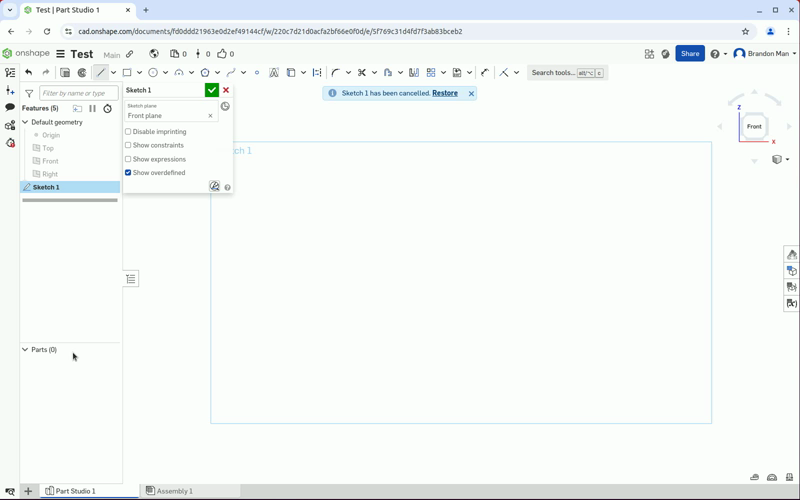
mouse_move(348, 357)
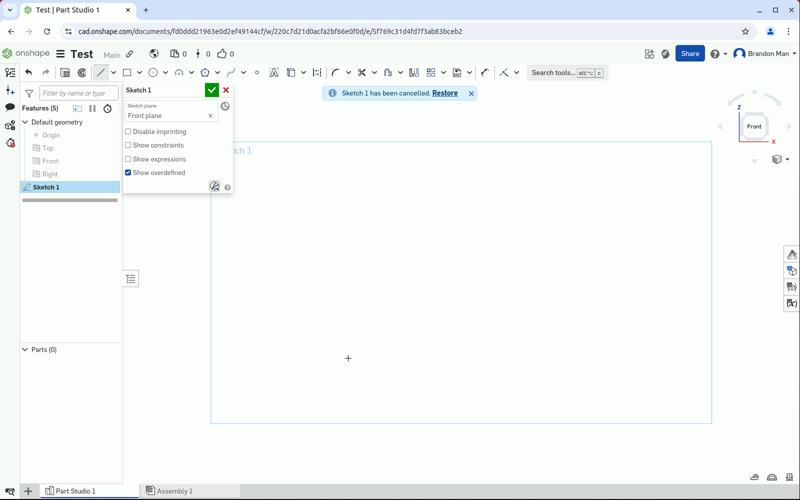
click(348, 357)
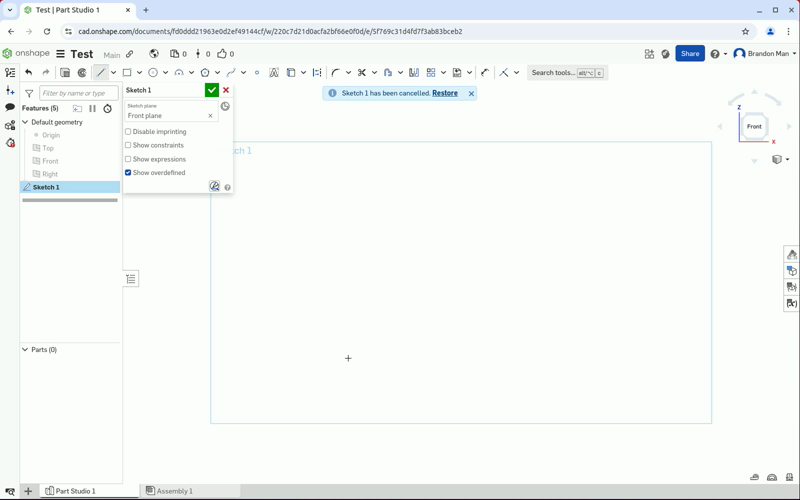
key_up(shift)
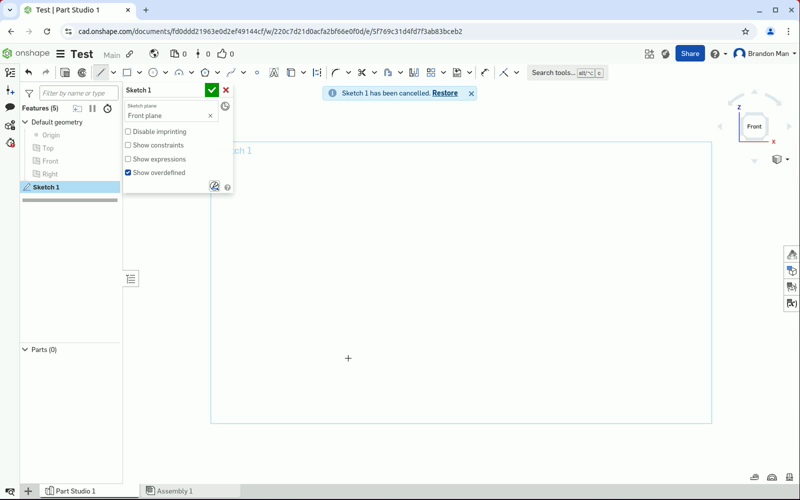
key_down(shift)
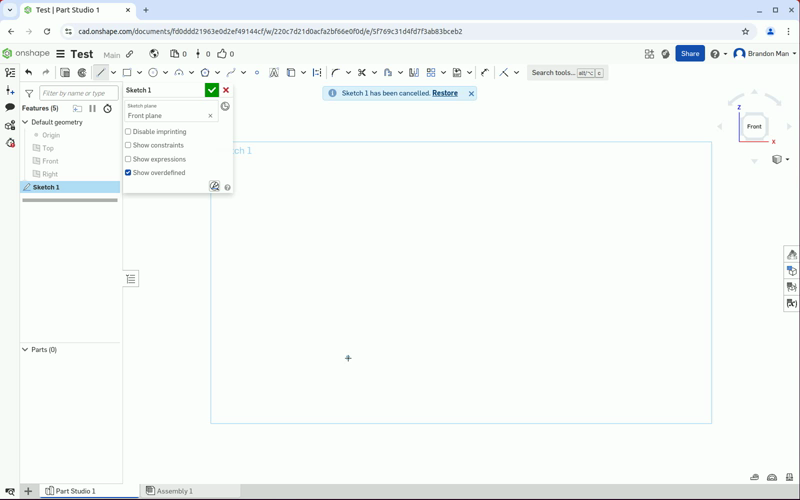
mouse_move(572, 357)
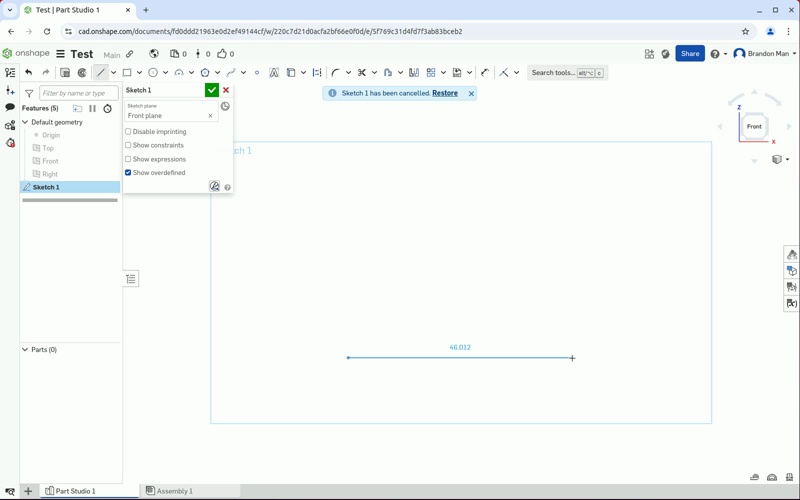
click(572, 357)
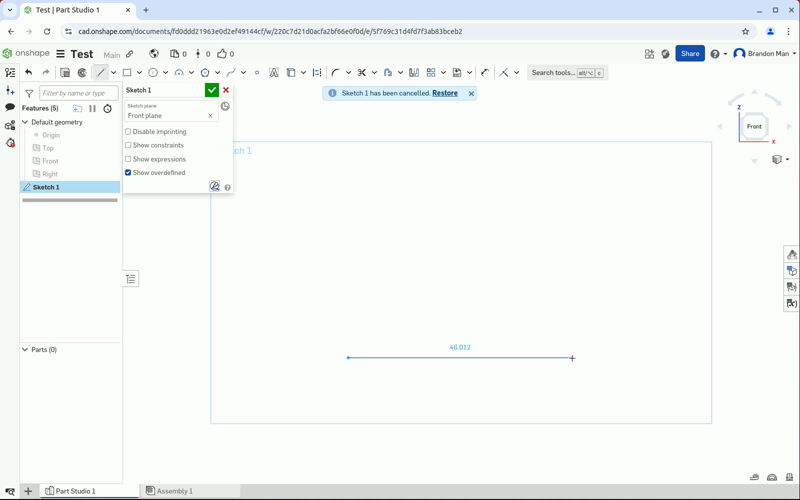
key_up(shift)
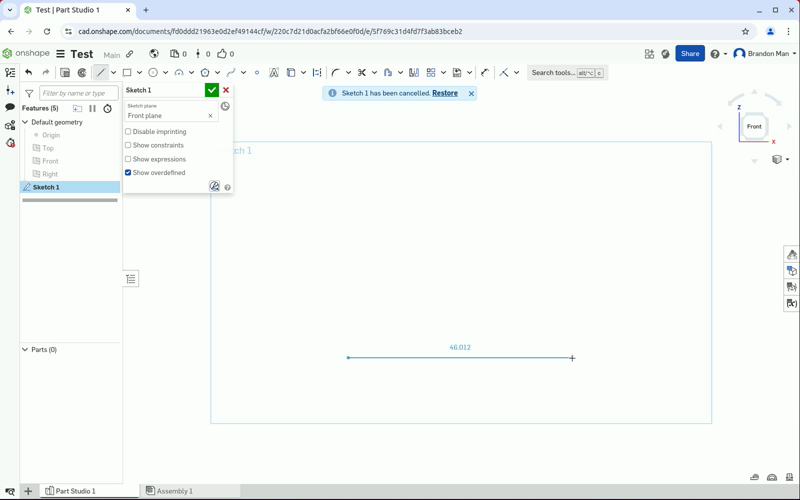
key_down(shift)
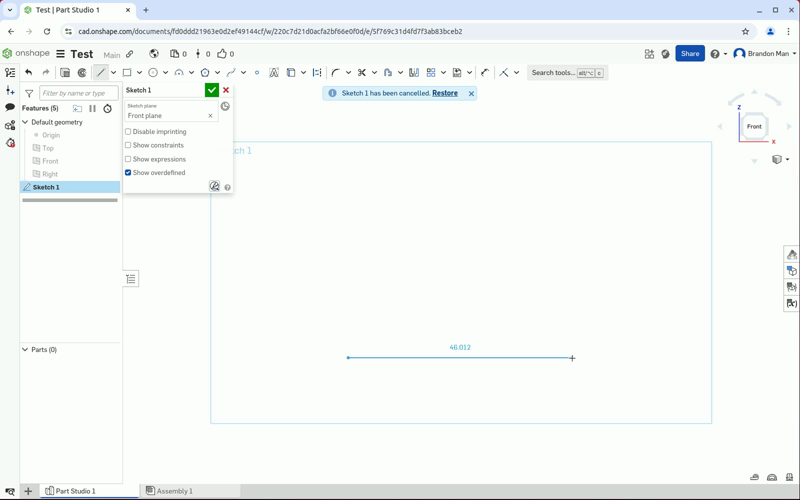
mouse_move(572, 209)
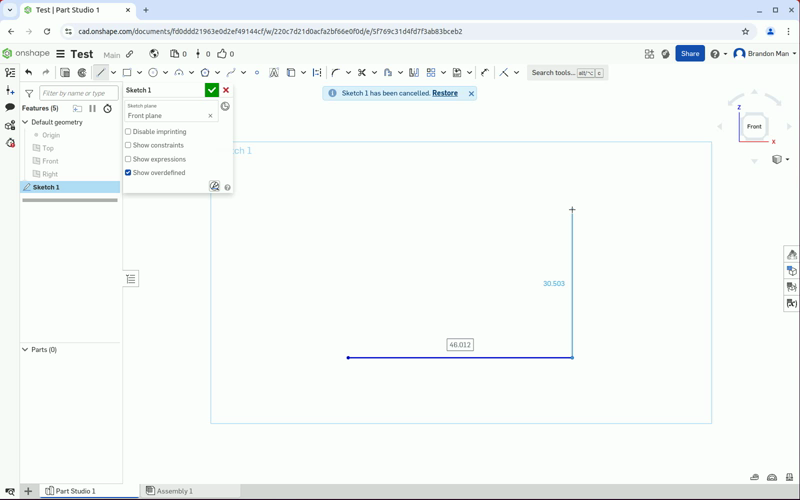
click(572, 209)
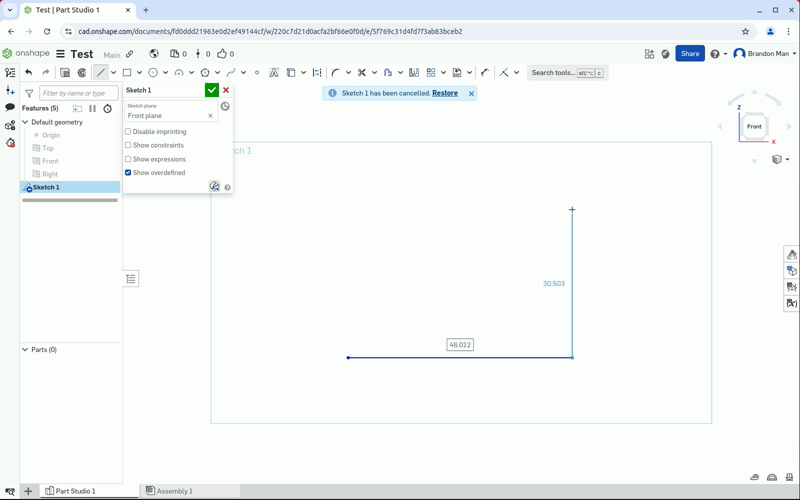
key_up(shift)
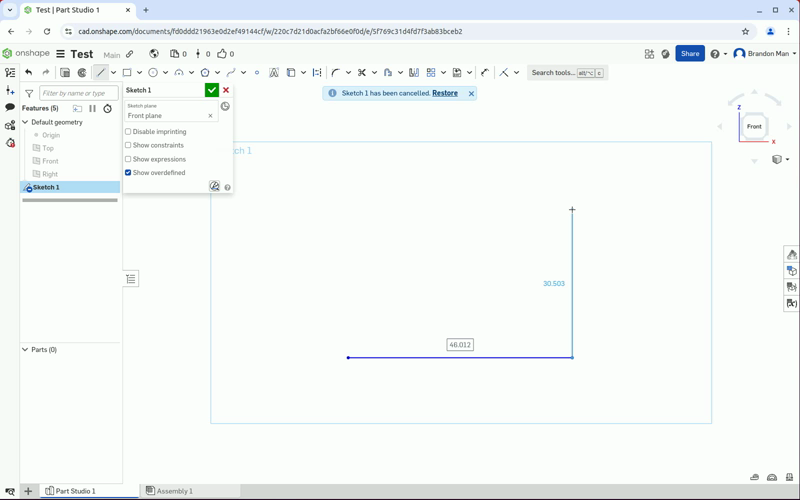
key_down(shift)
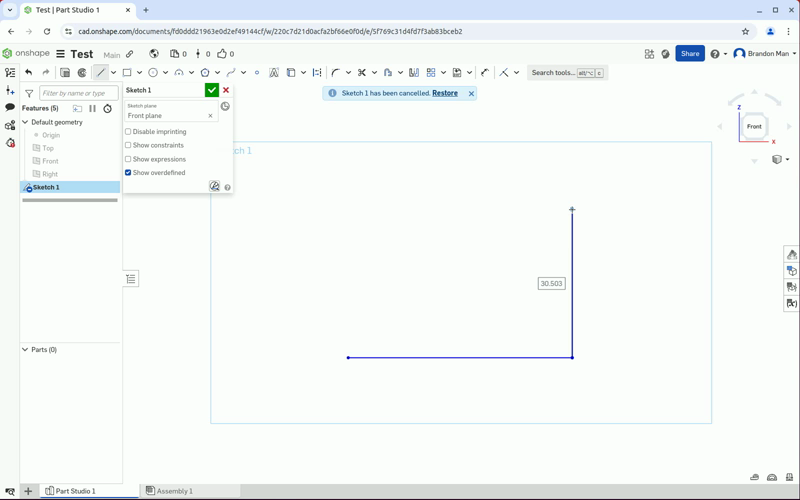
mouse_move(348, 209)
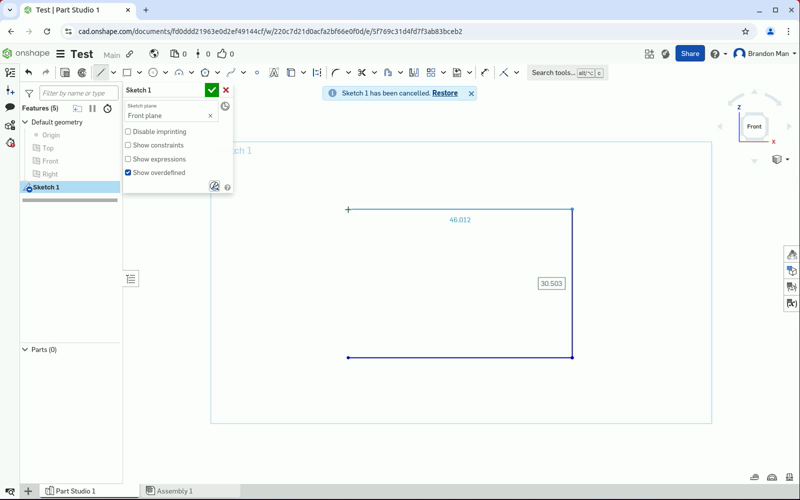
click(348, 209)
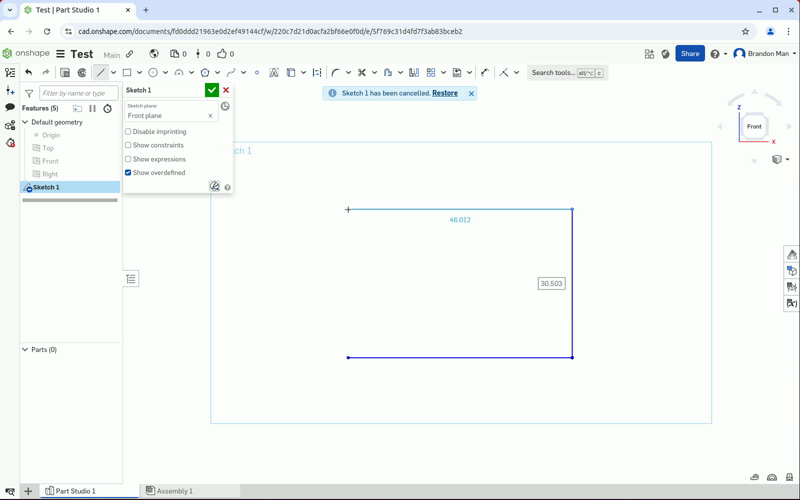
key_up(shift)
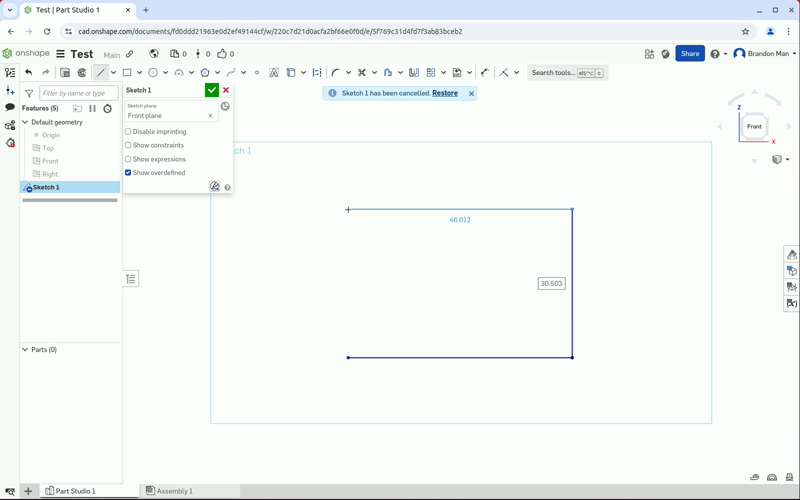
key_down(shift)
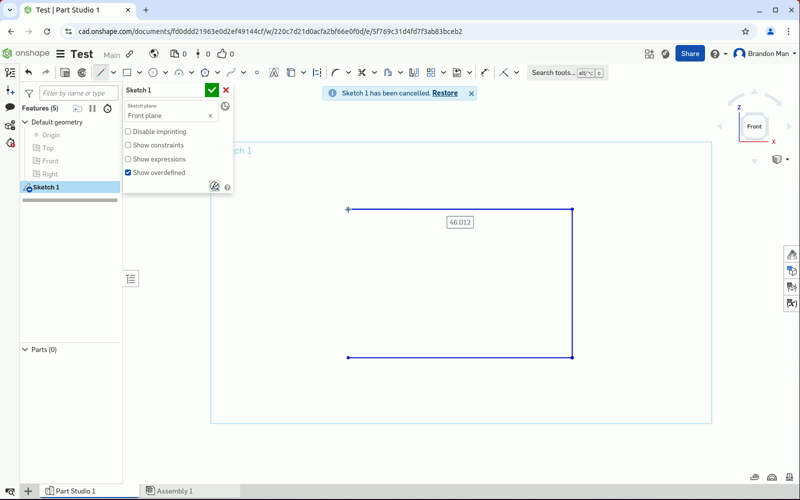
mouse_move(348, 357)
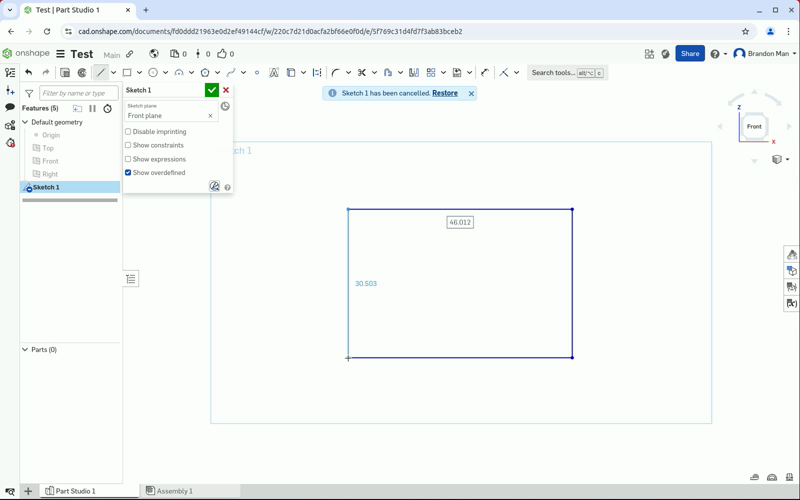
key_up(shift)
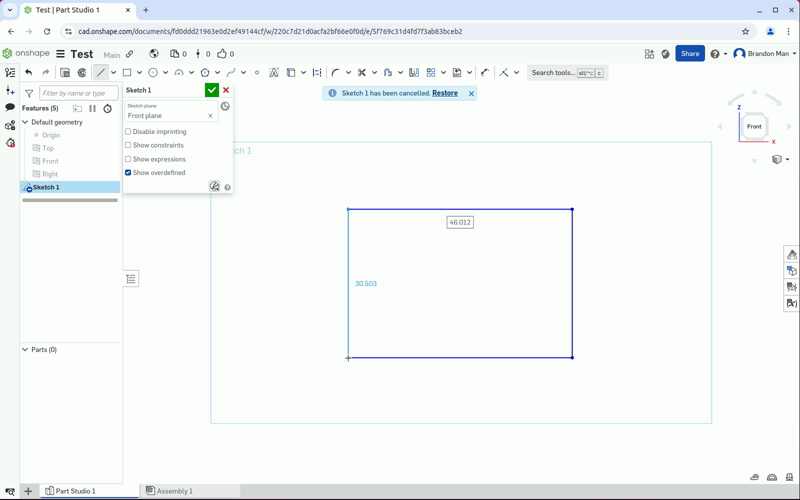
click(348, 357)
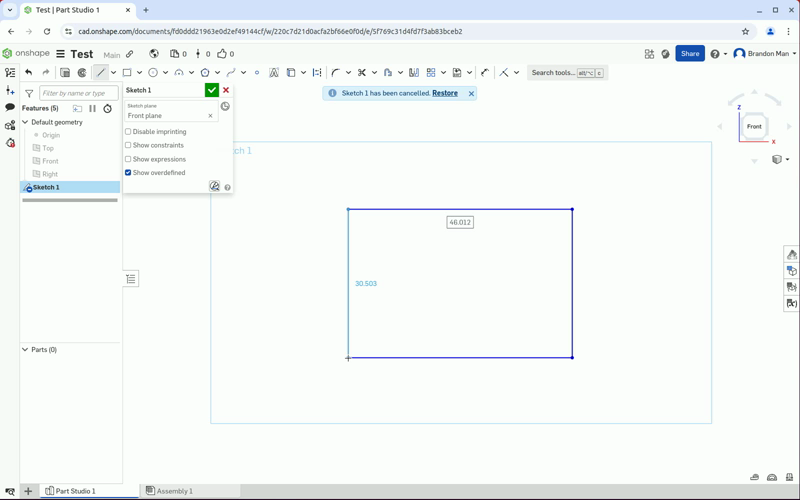
key(esc)
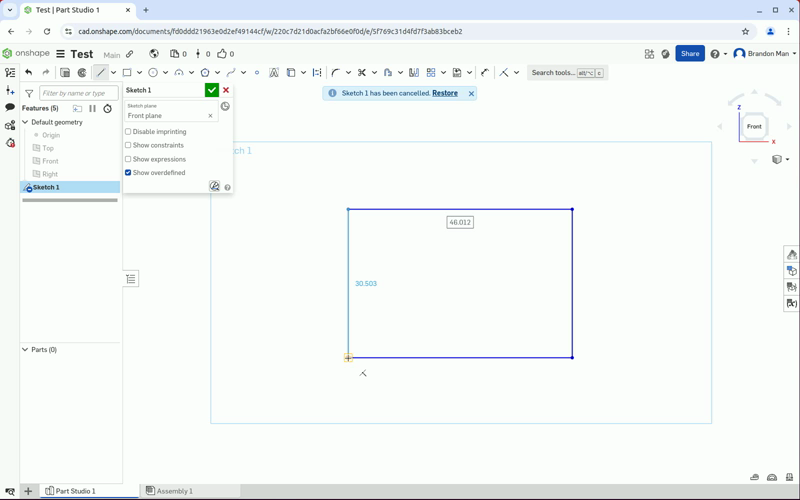
mouse_move(491, 282)
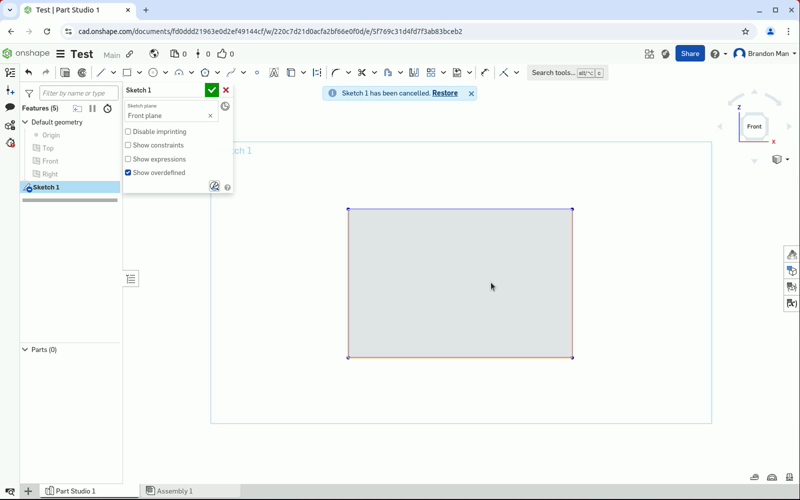
click(491, 282)
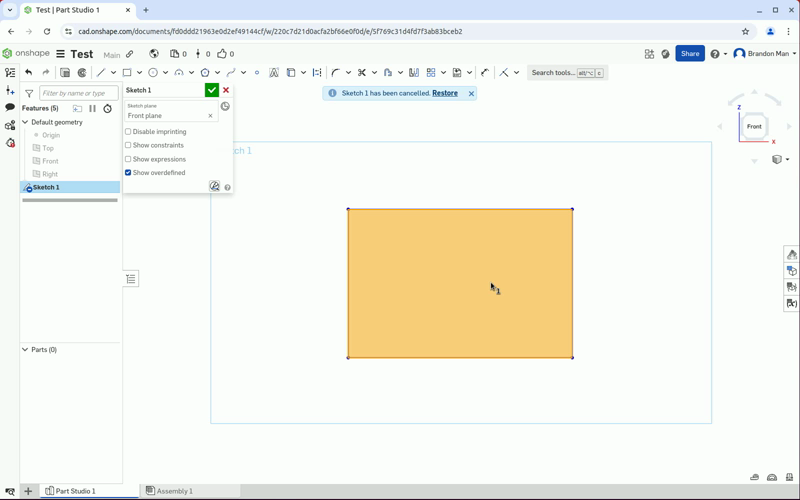
mouse_move(73, 352)
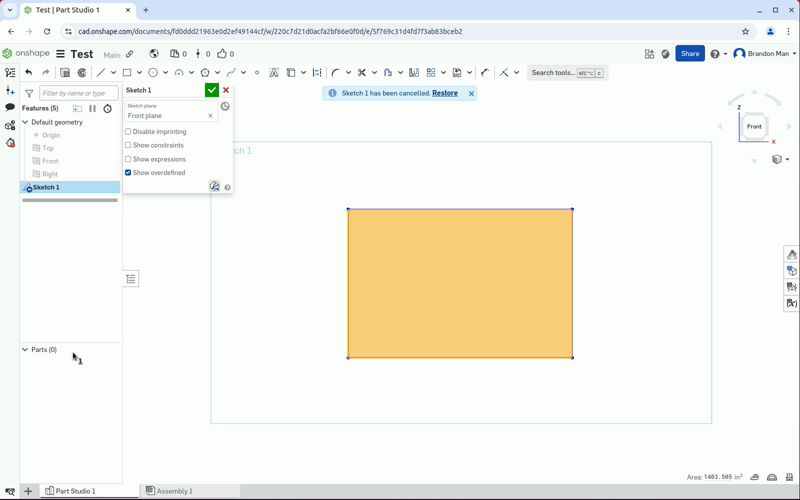
key(shift+y)
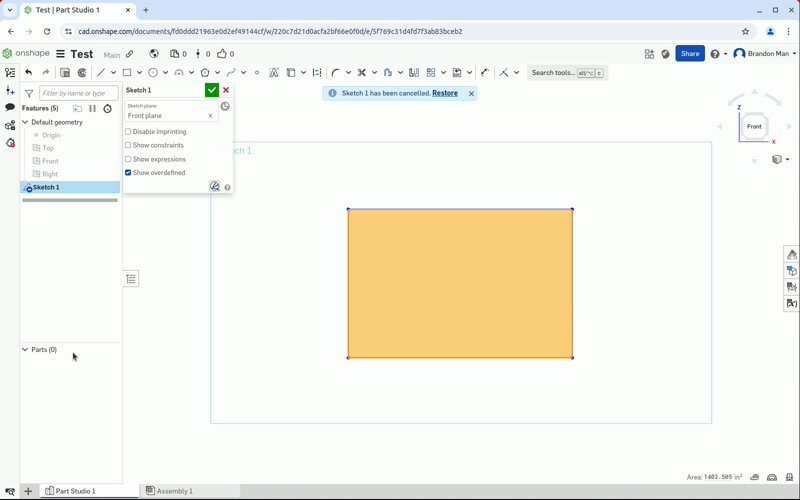
key(shift+e)
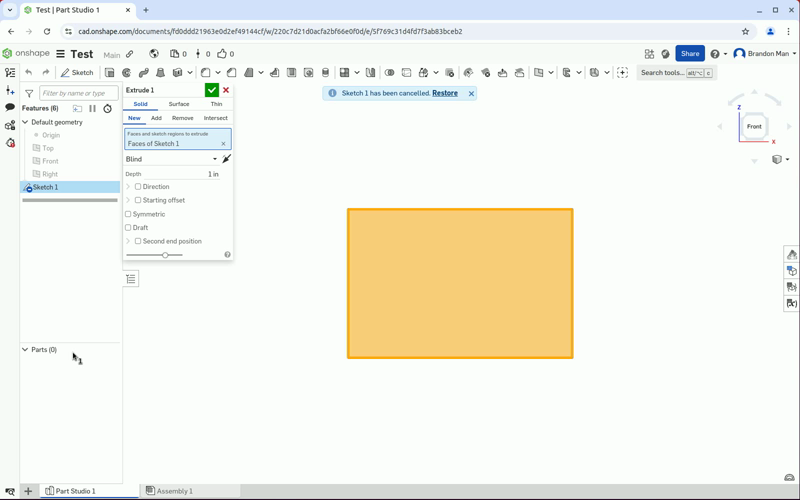
mouse_move(143, 106)
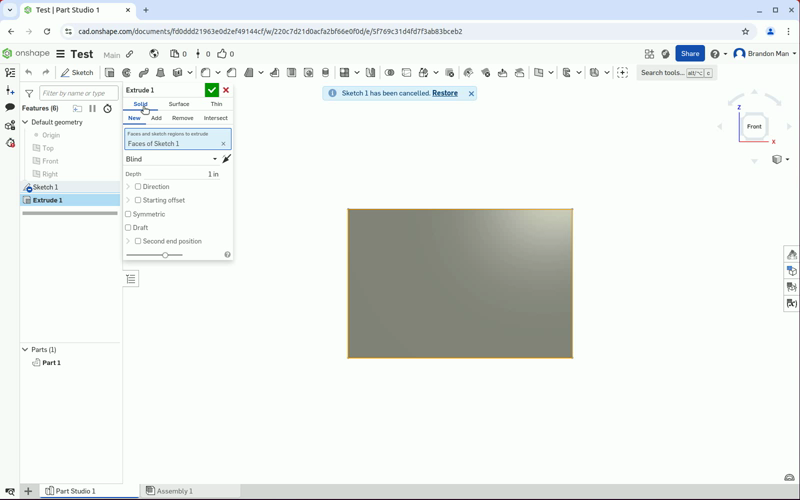
click(143, 106)
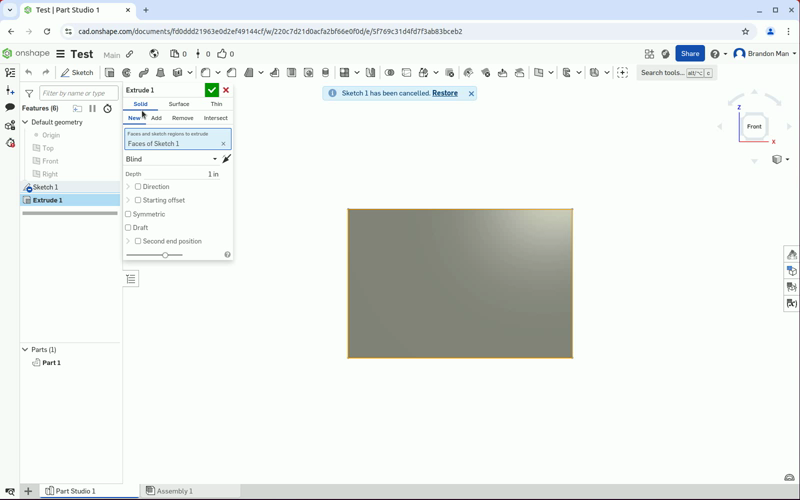
mouse_move(137, 120)
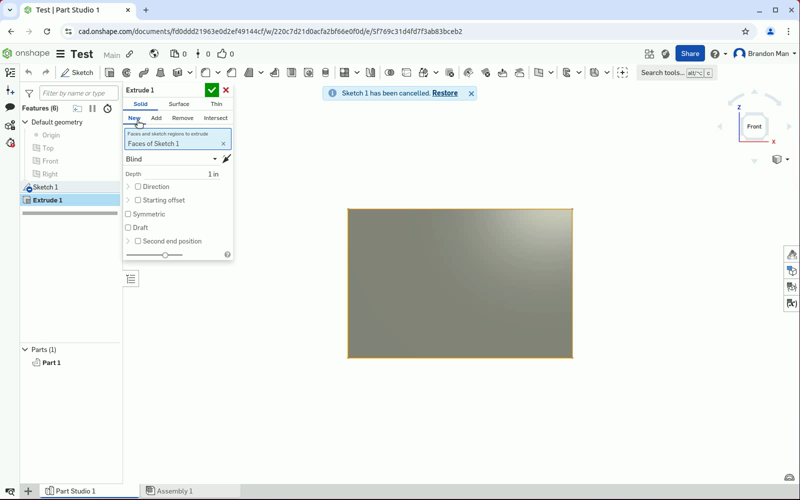
click(137, 120)
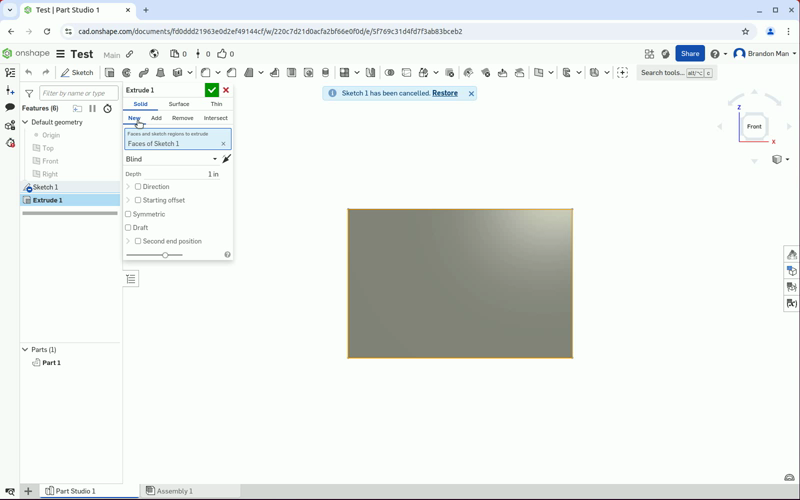
key(tab, 4)
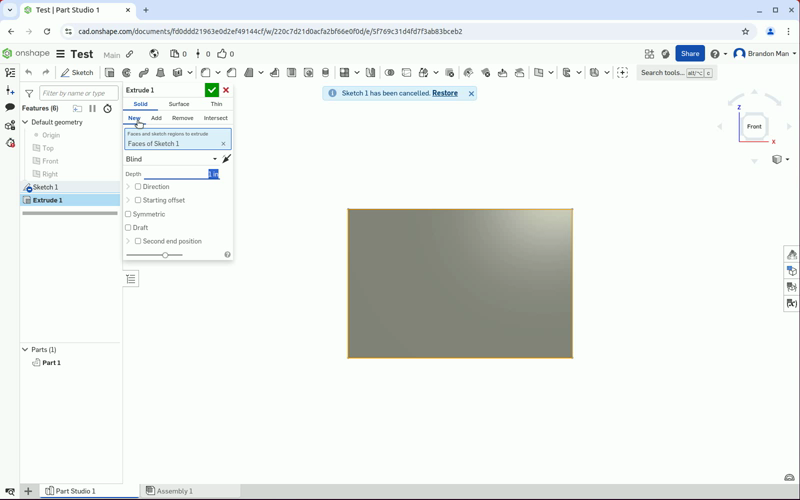
text(6.981)
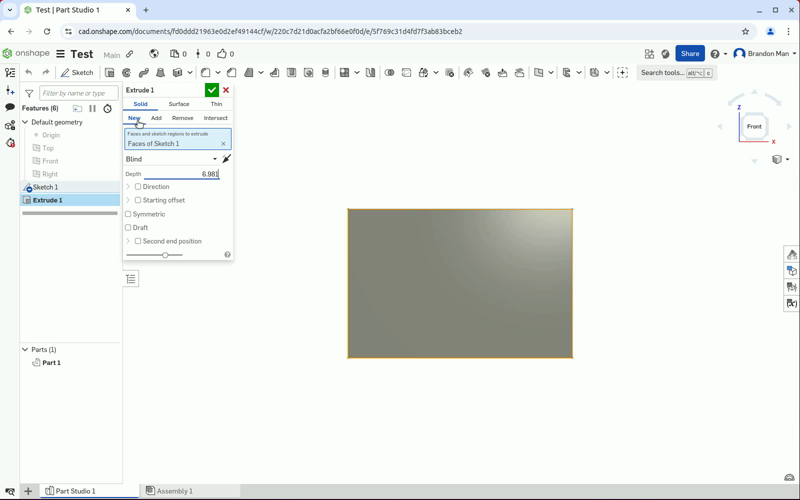
key(enter)
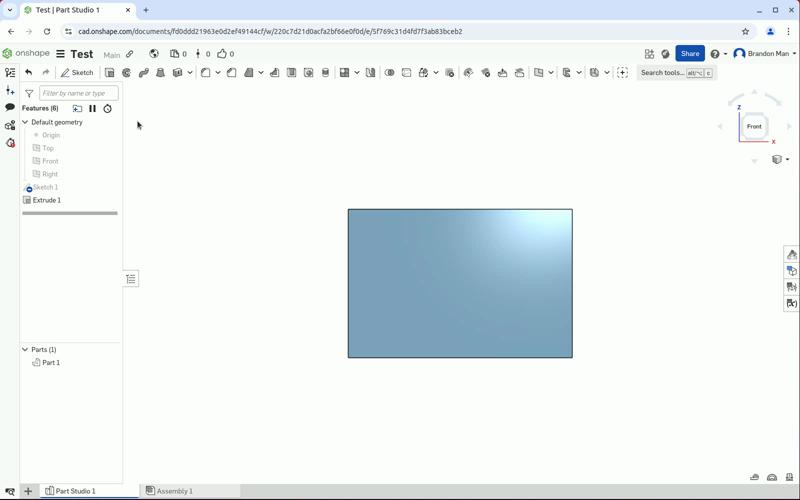
key(shift+h)
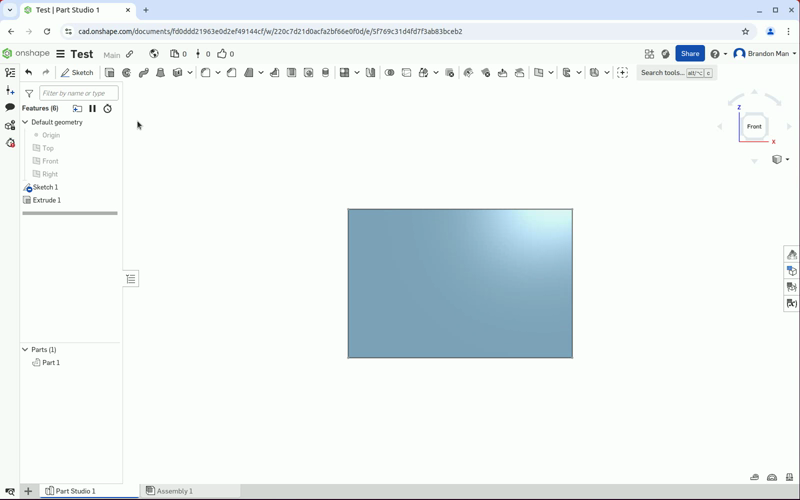
key(shift+h)
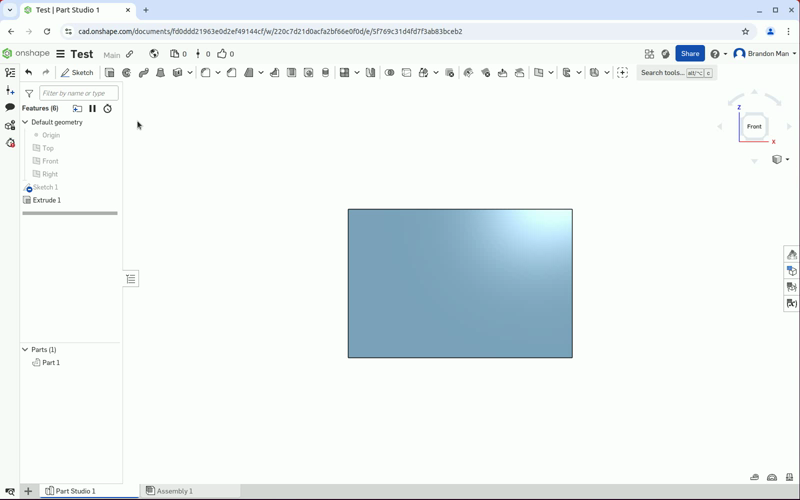
mouse_move(73, 189)
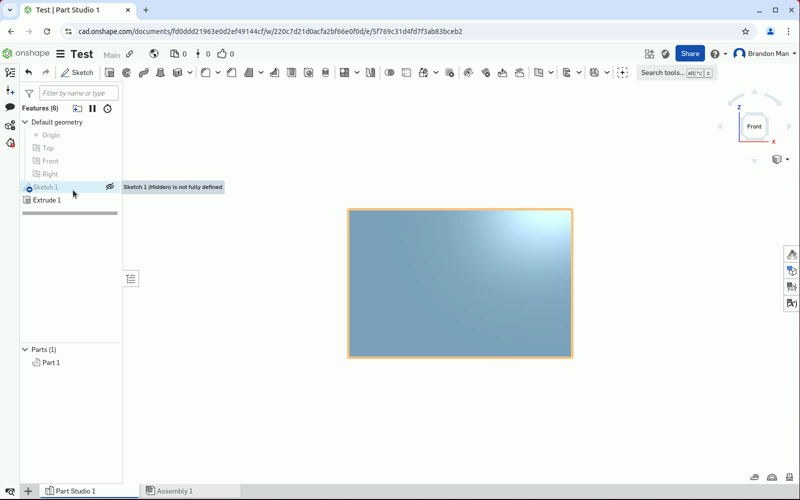
click(73, 189)
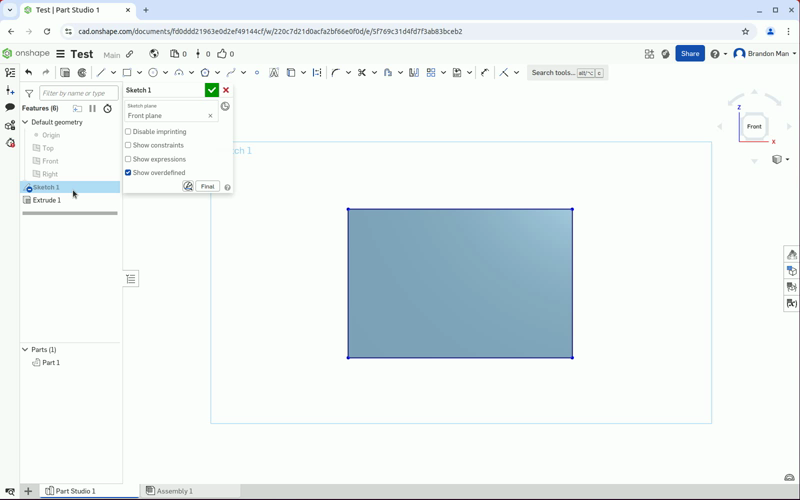
mouse_move(229, 92)
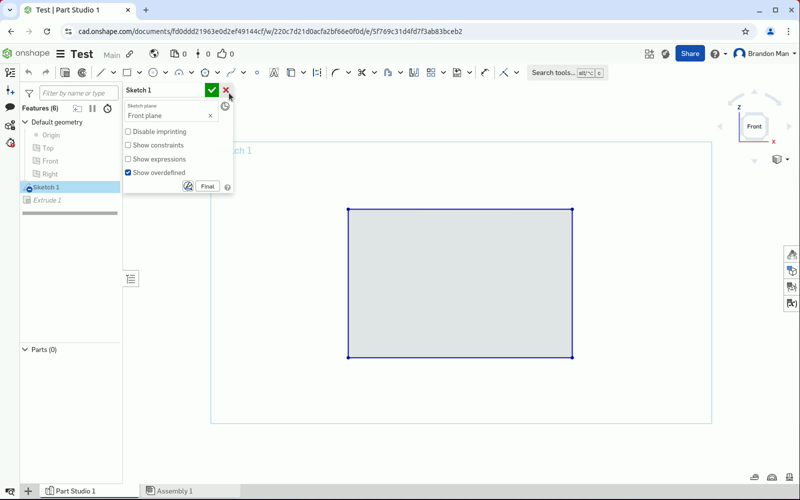
click(229, 92)
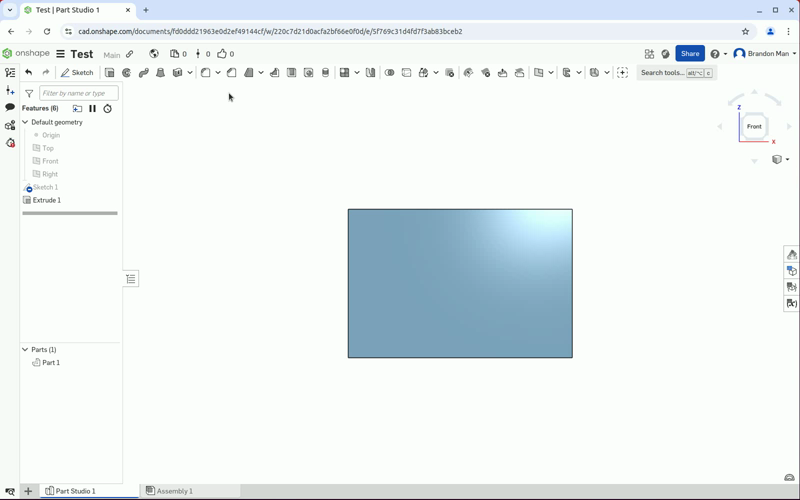
mouse_move(541, 75)
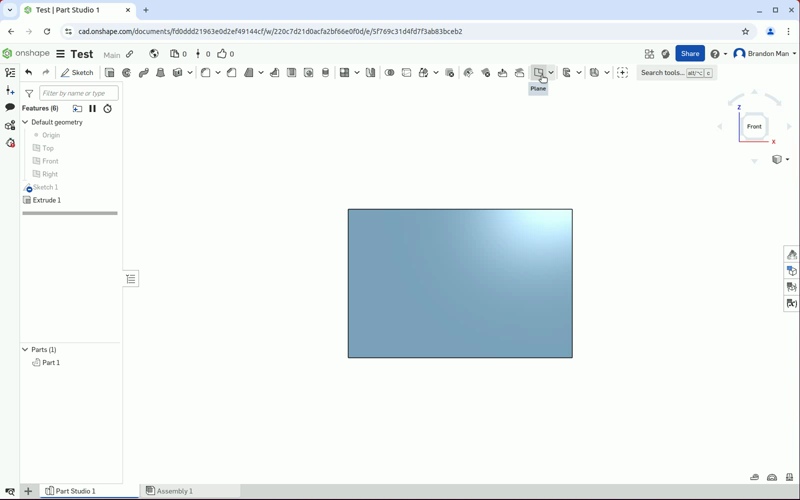
click(541, 75)
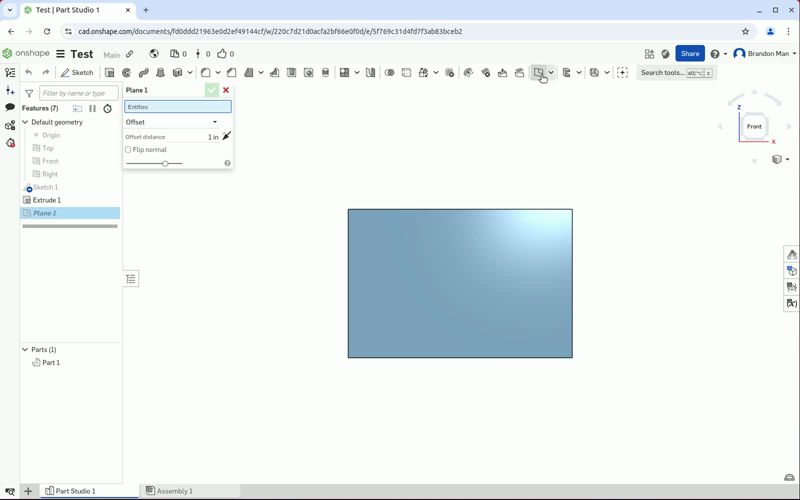
mouse_move(73, 163)
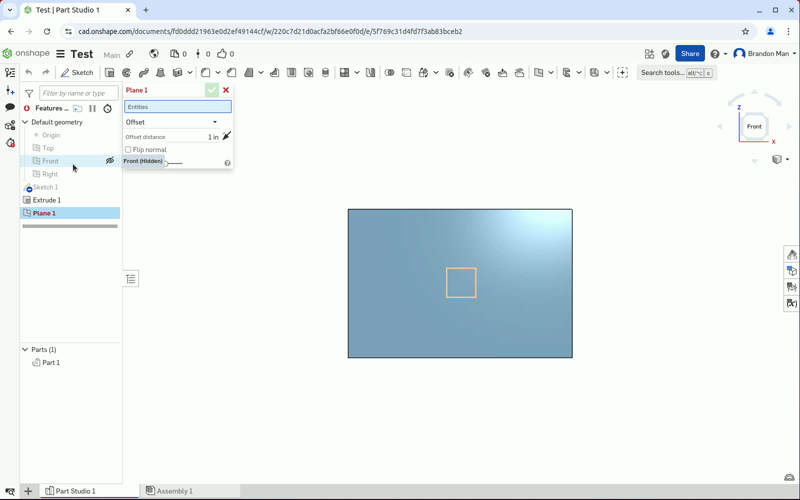
click(73, 163)
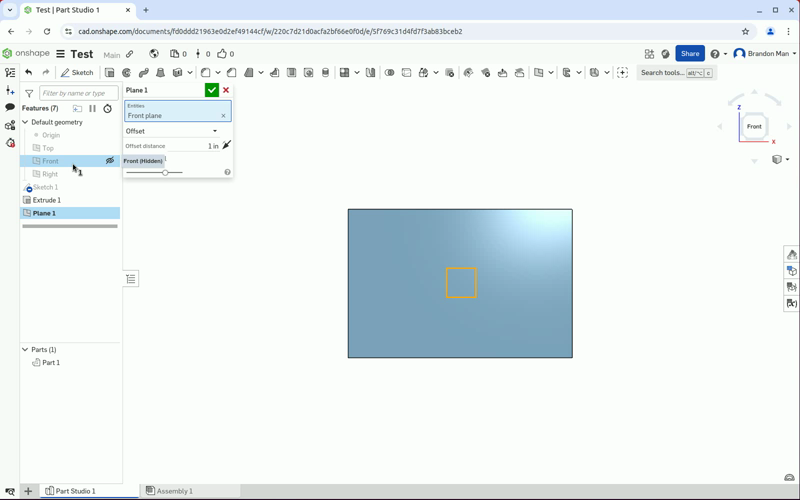
key(tab, 2)
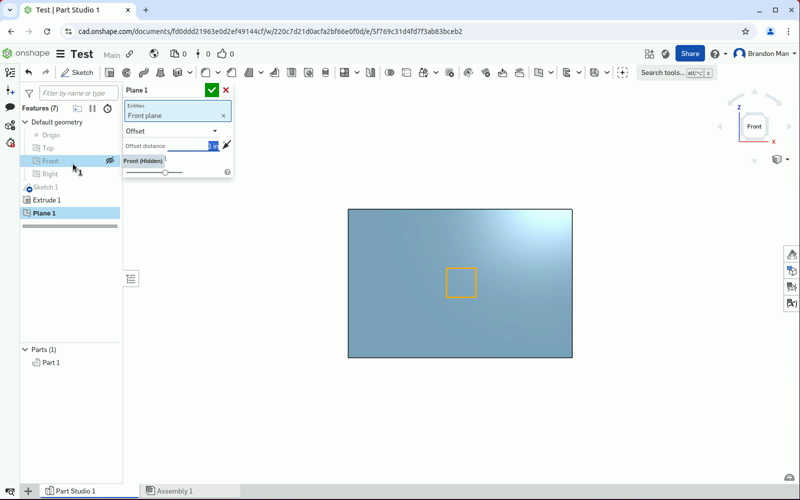
text(6.994)
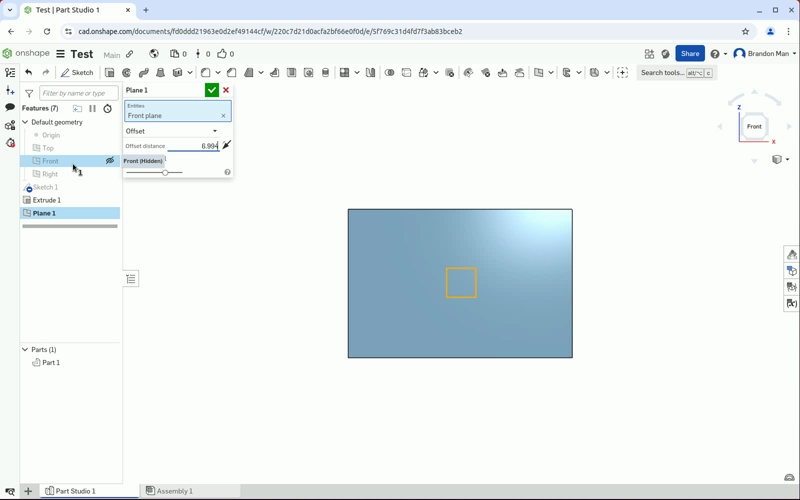
key(enter, 2)
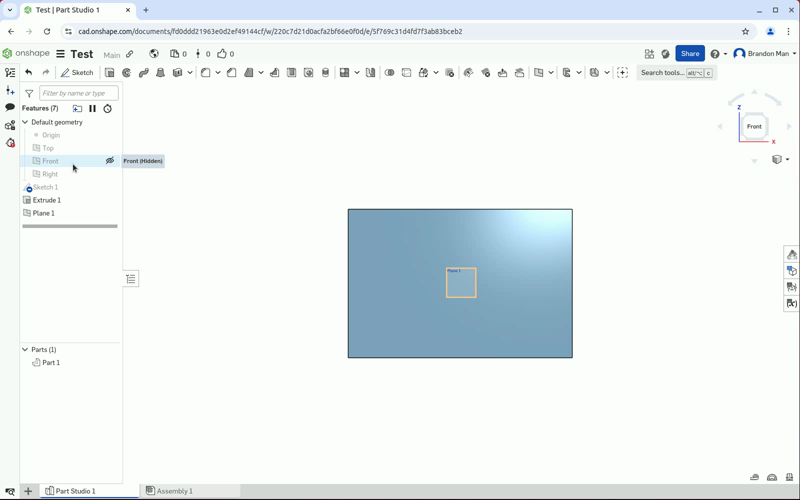
key(shift+s)
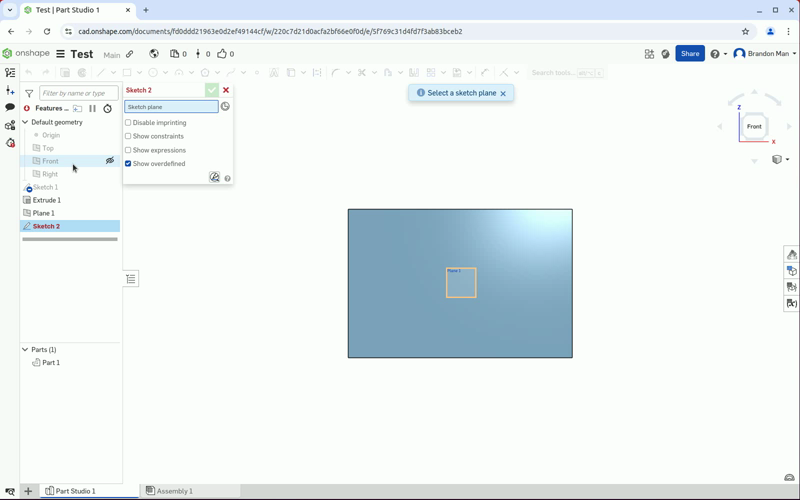
mouse_move(73, 215)
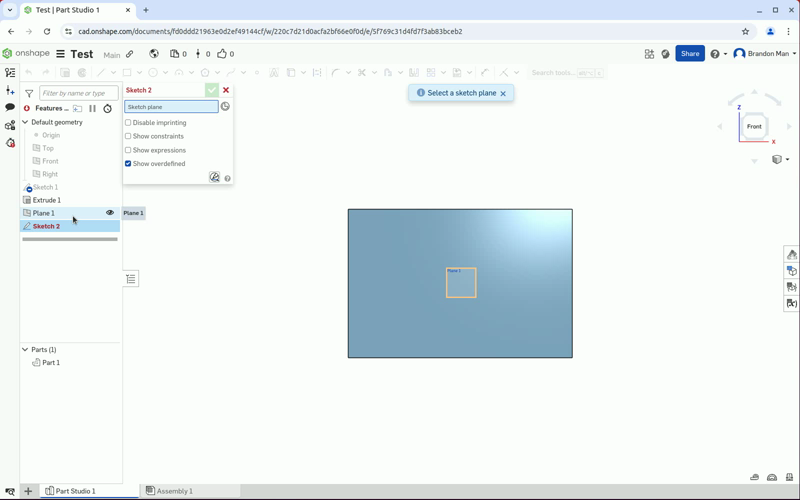
click(73, 215)
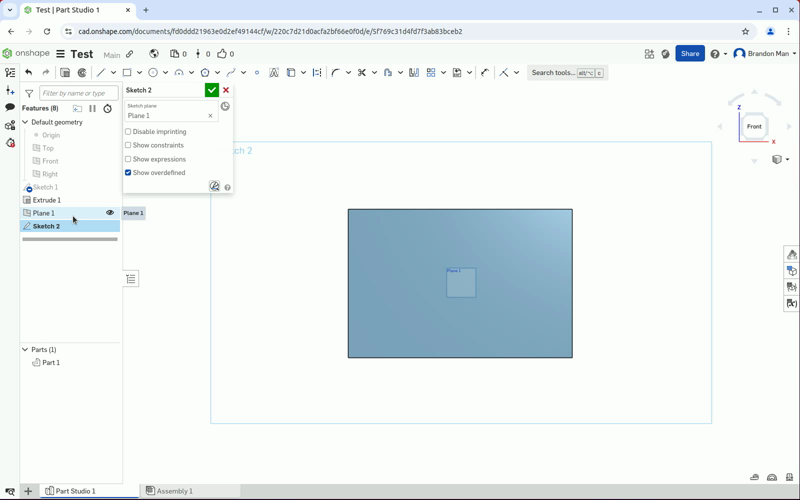
mouse_move(73, 352)
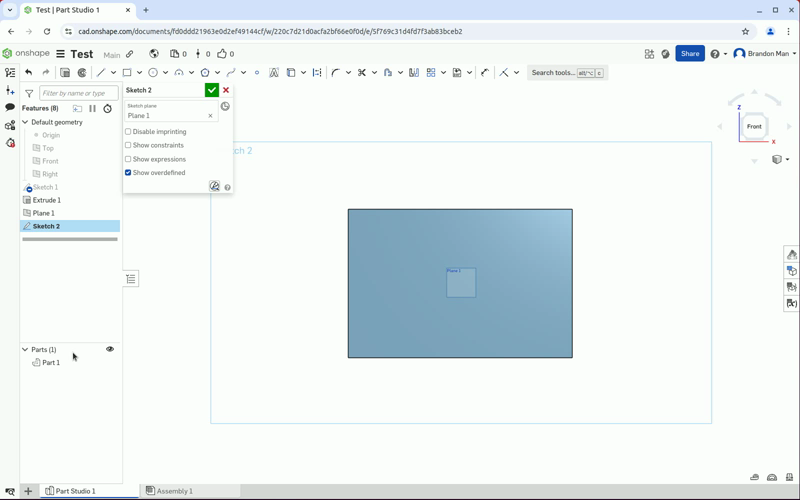
key(y)
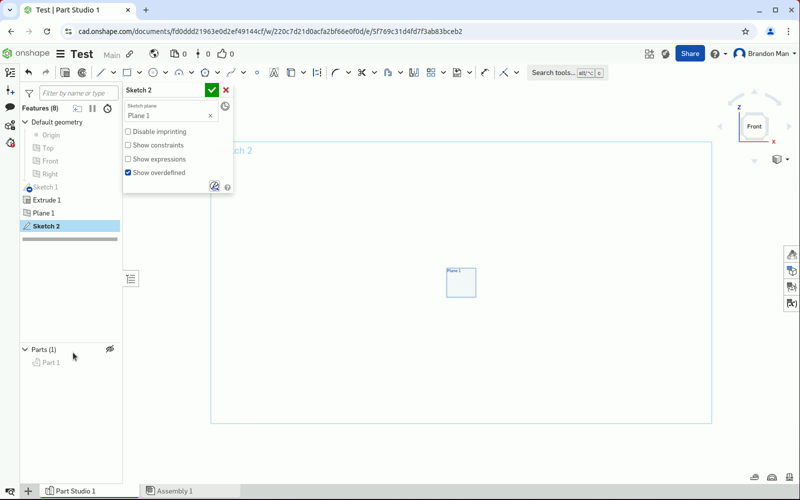
key(l)
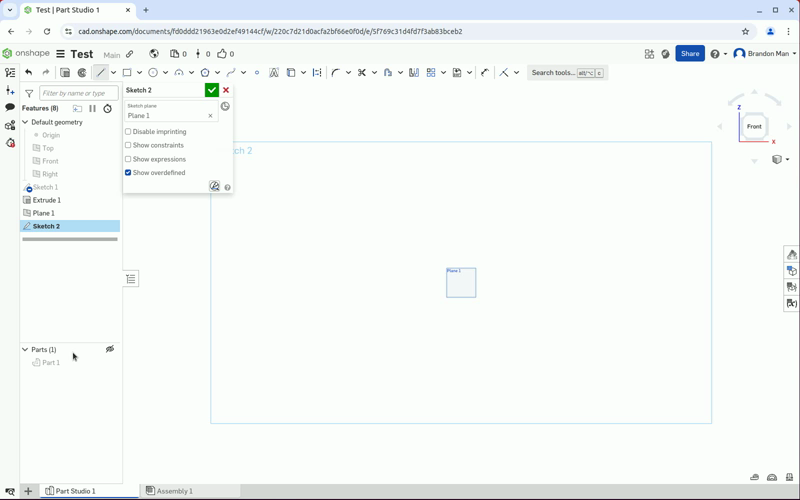
key_down(shift)
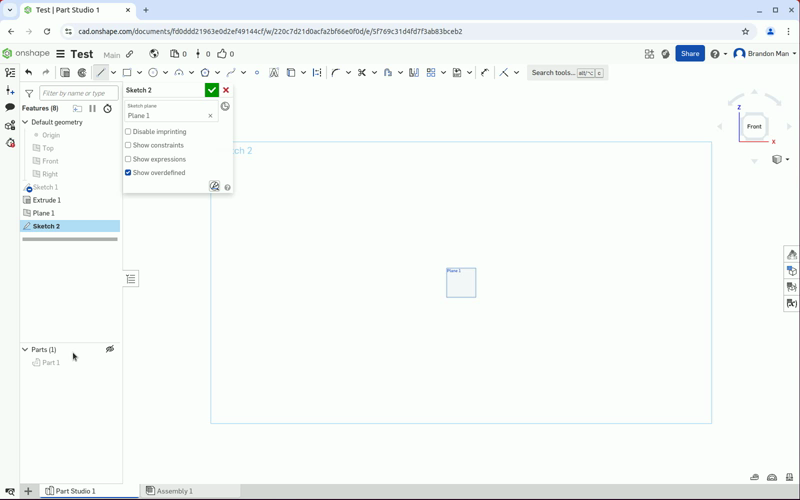
mouse_move(355, 351)
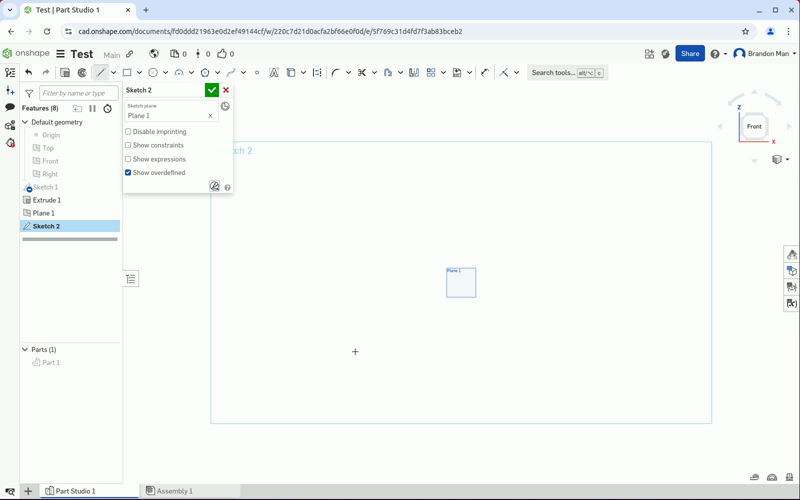
click(355, 351)
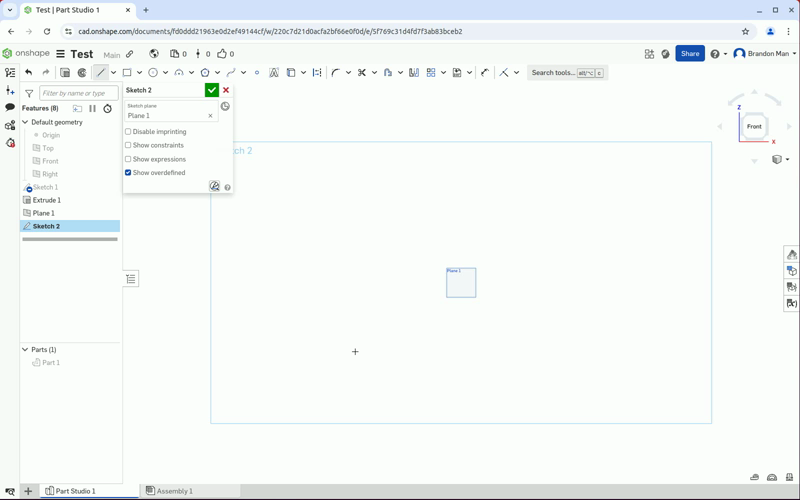
key_up(shift)
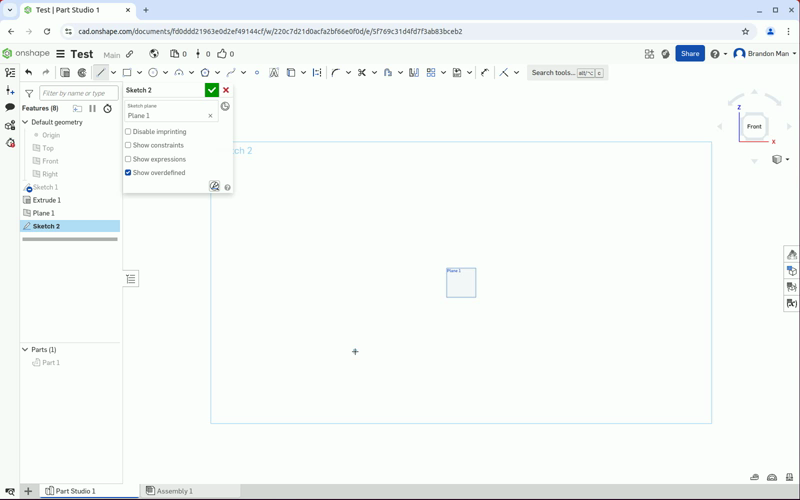
key_down(shift)
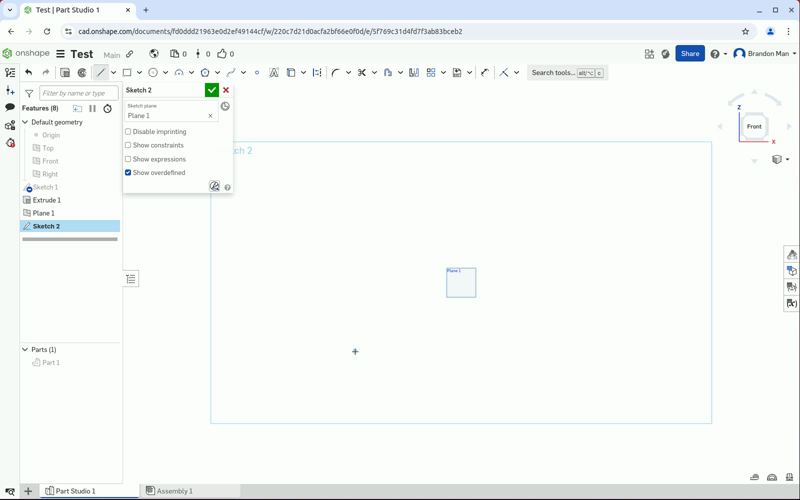
mouse_move(564, 351)
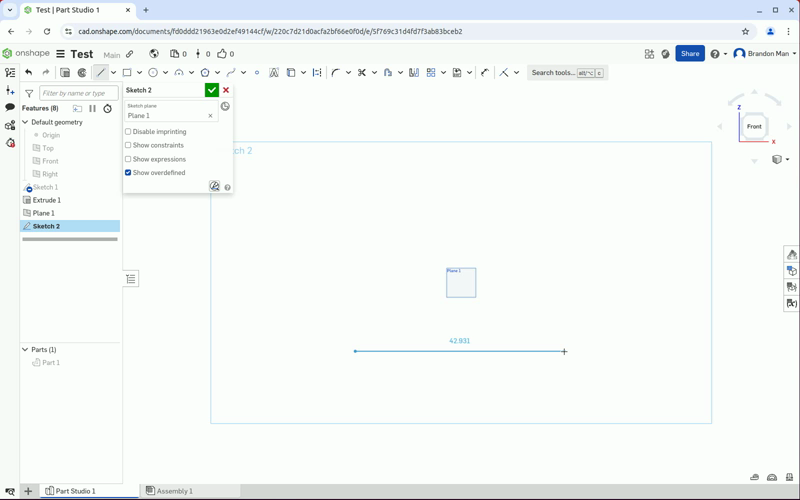
click(564, 351)
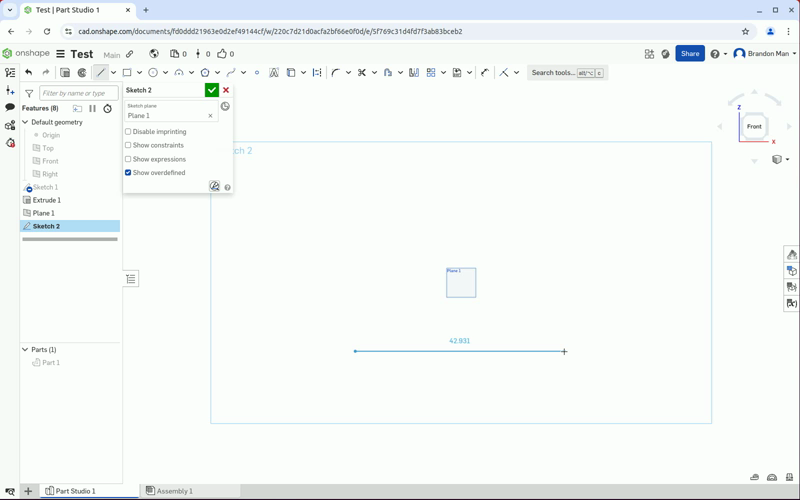
key_up(shift)
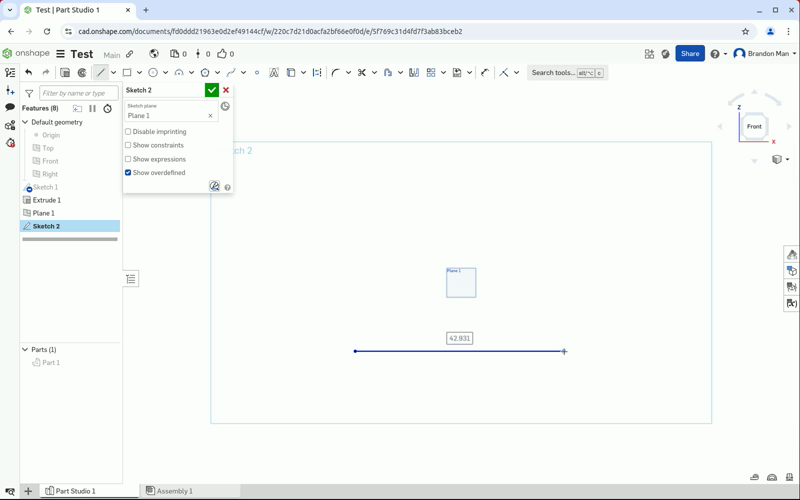
key_down(shift)
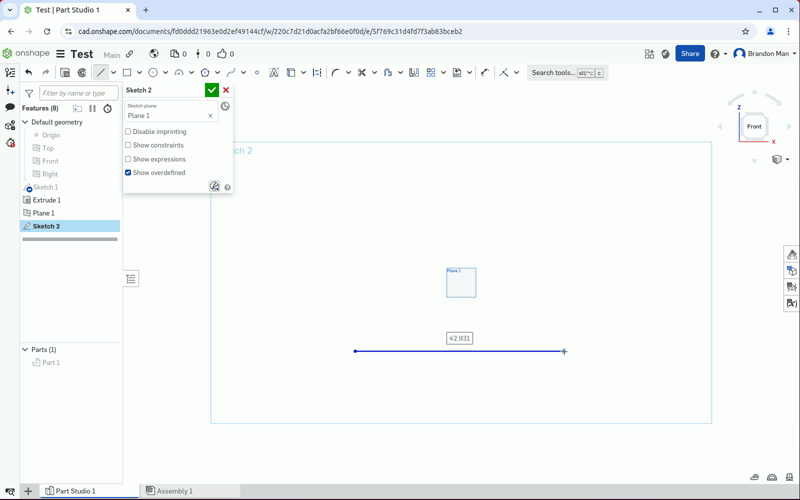
mouse_move(564, 216)
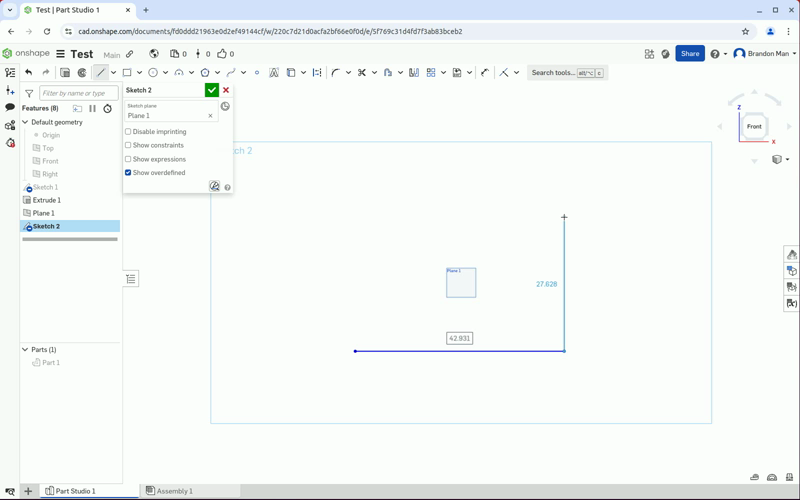
click(564, 216)
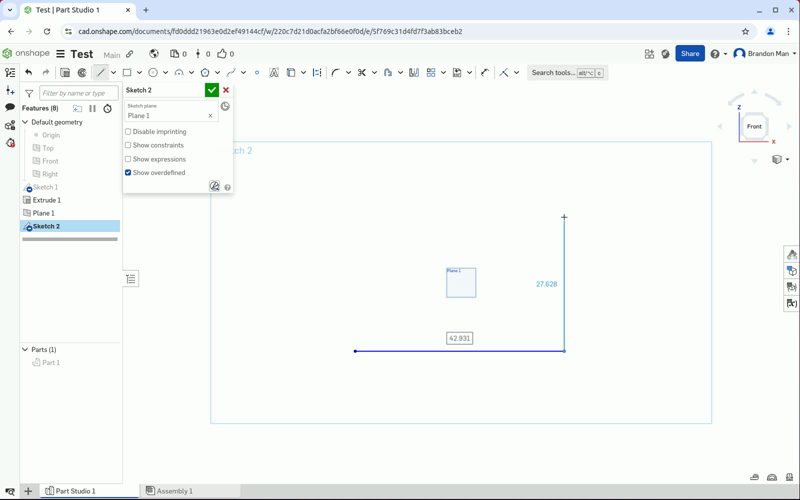
key_up(shift)
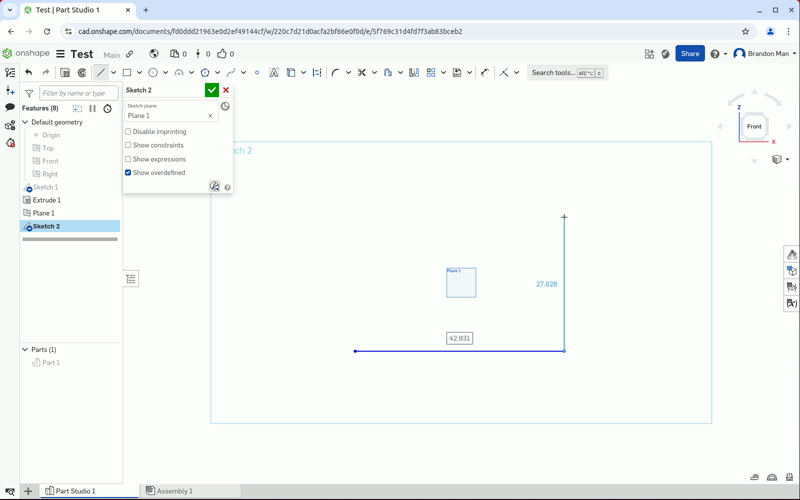
key_down(shift)
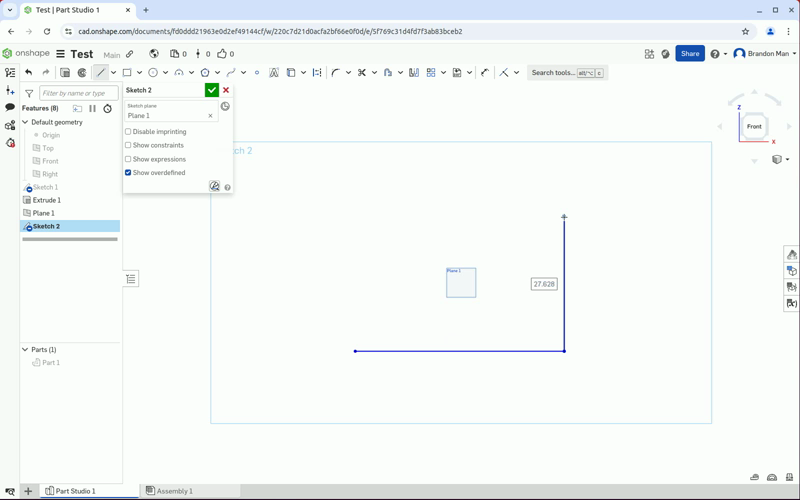
mouse_move(355, 216)
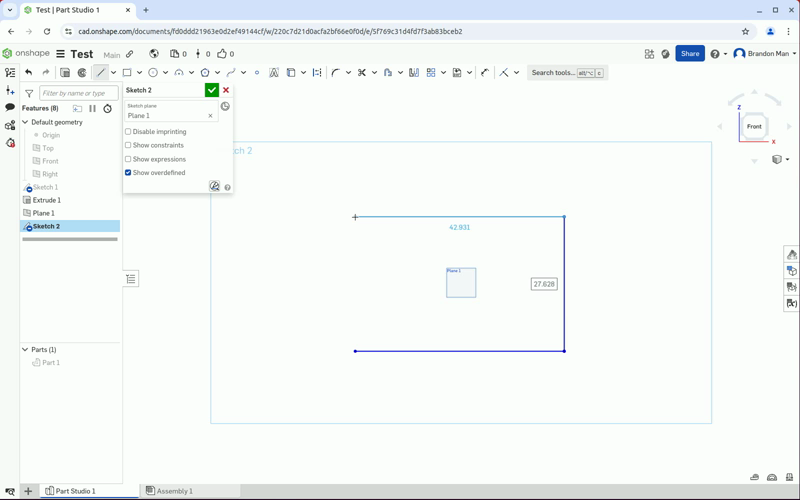
click(355, 216)
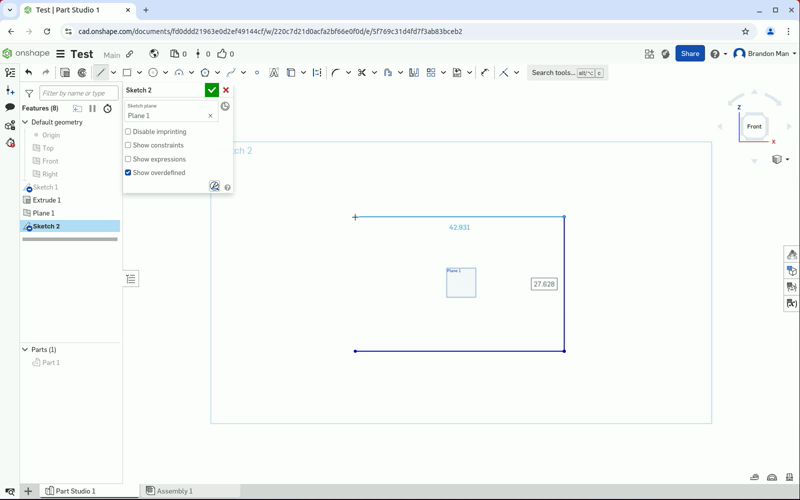
key_up(shift)
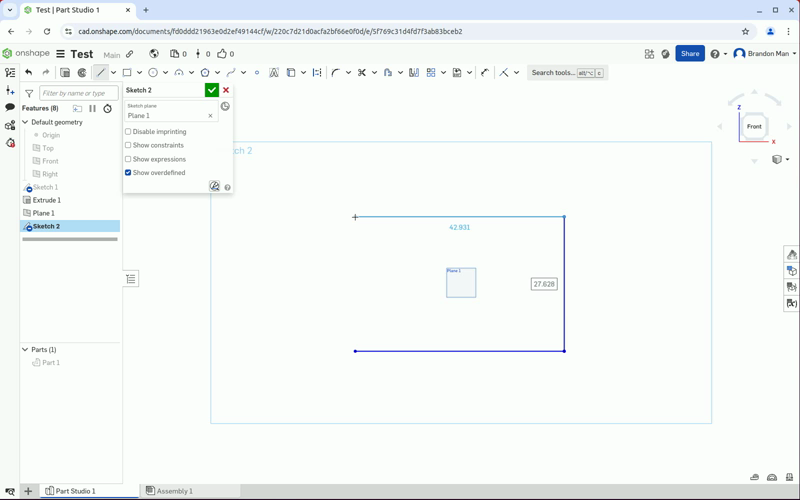
key_down(shift)
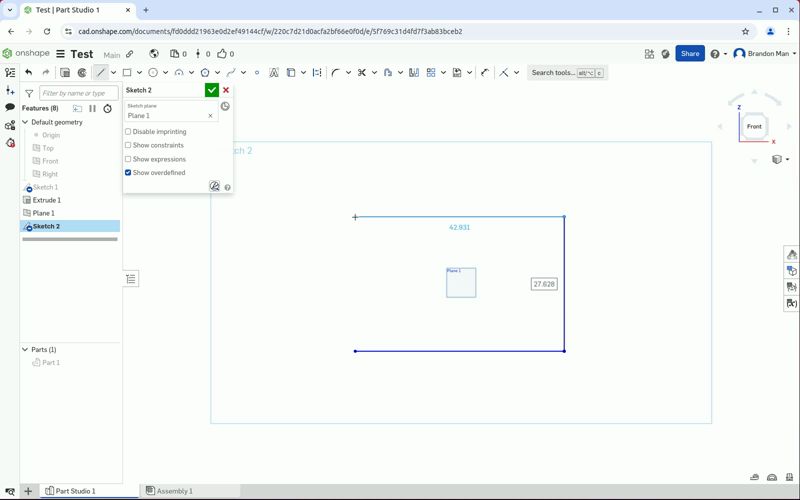
mouse_move(355, 351)
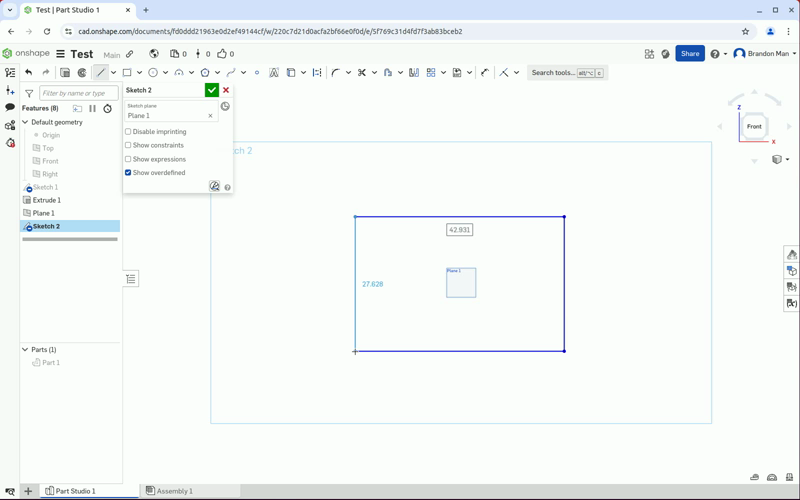
key_up(shift)
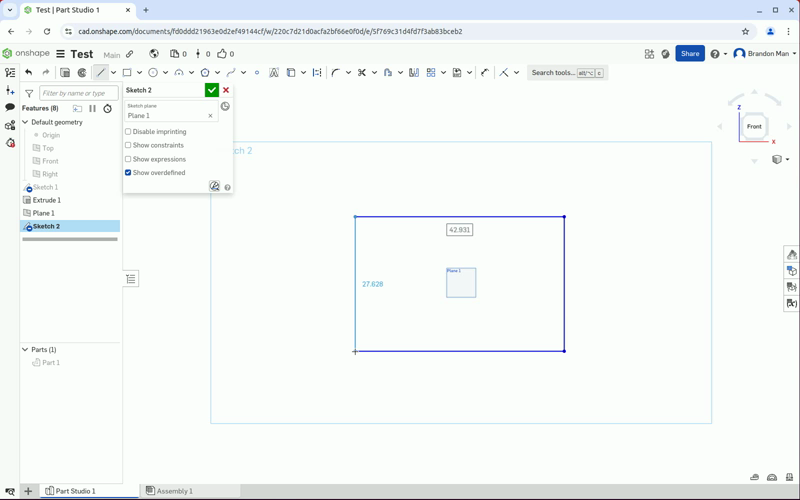
click(355, 351)
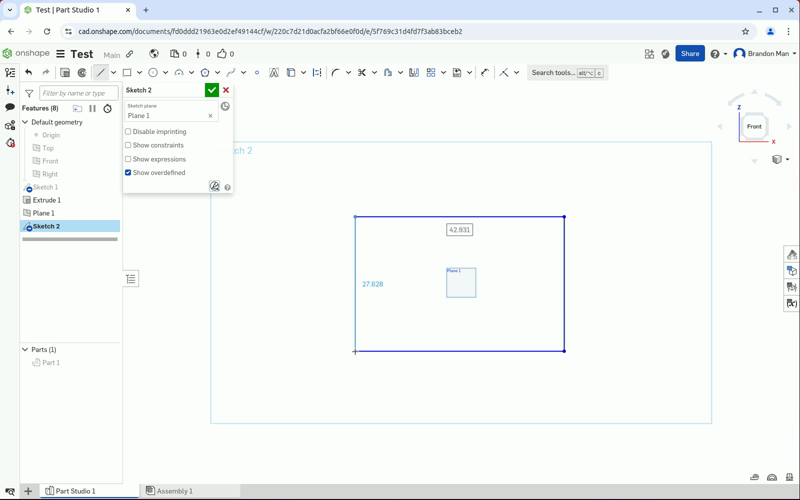
key(esc)
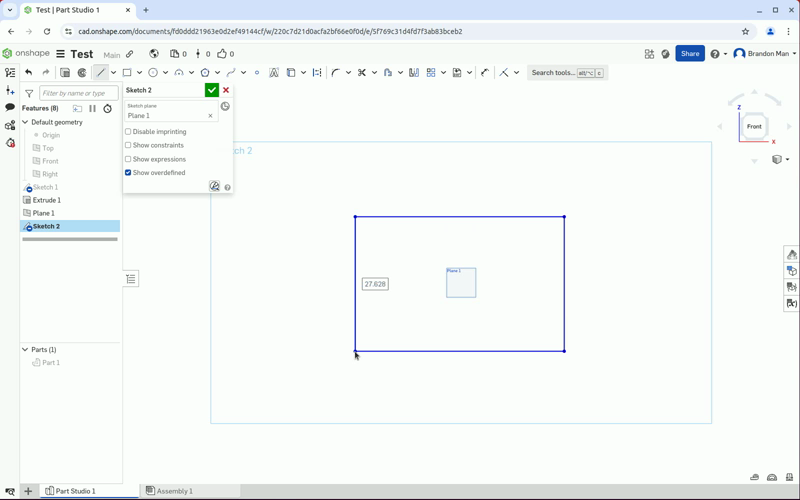
mouse_move(503, 304)
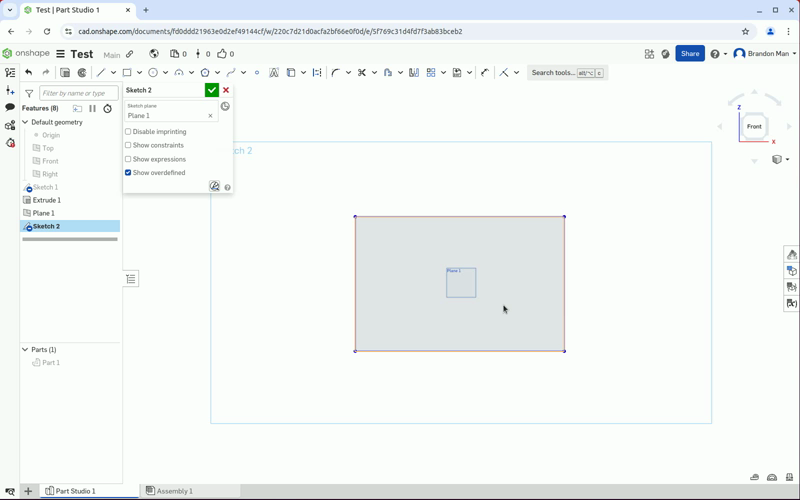
click(503, 304)
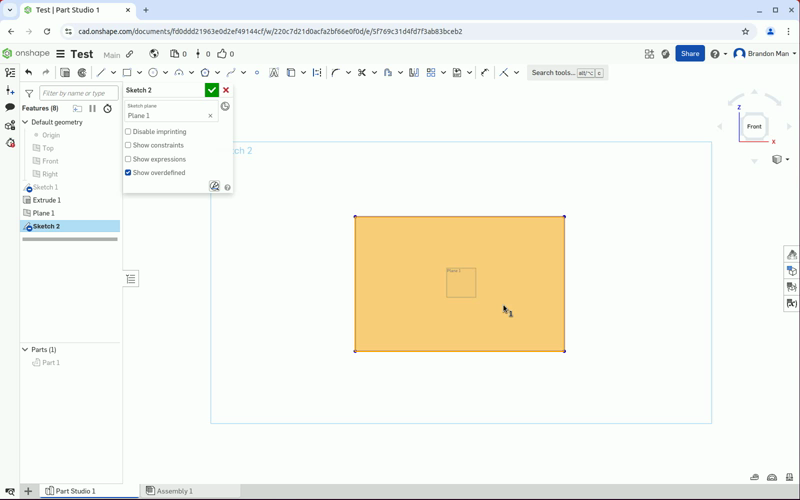
mouse_move(73, 352)
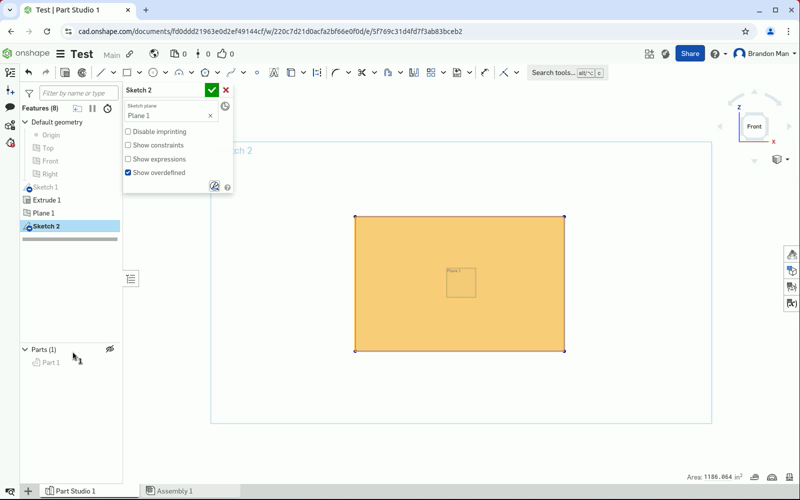
key(shift+y)
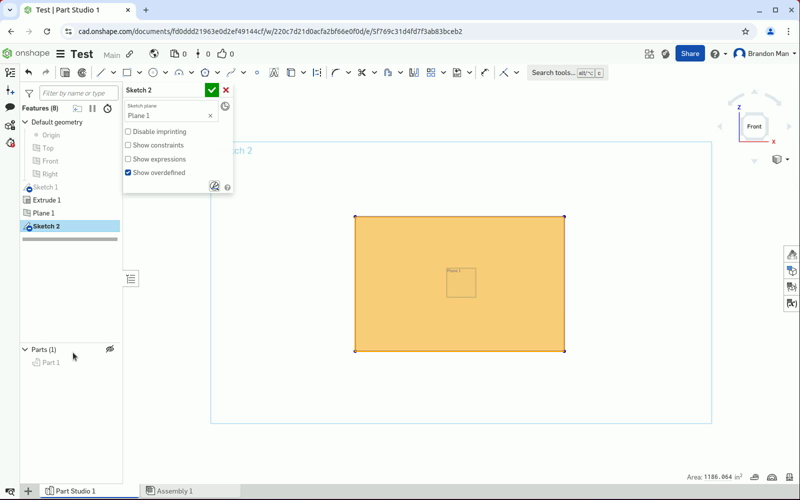
key(shift+e)
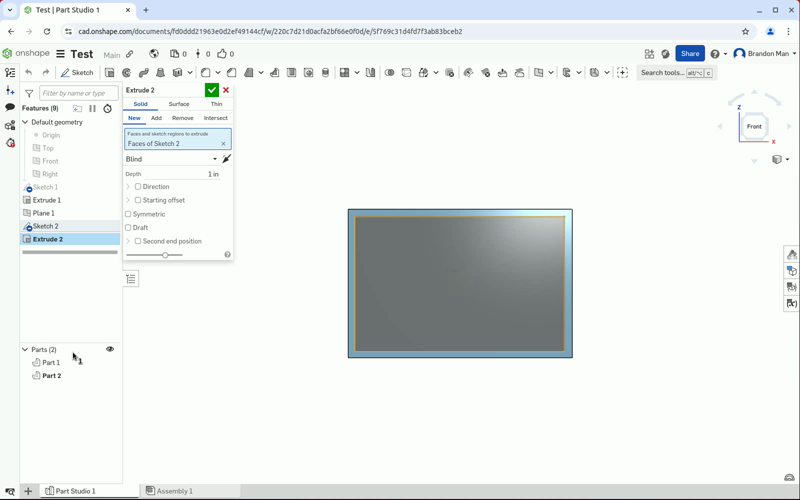
mouse_move(143, 106)
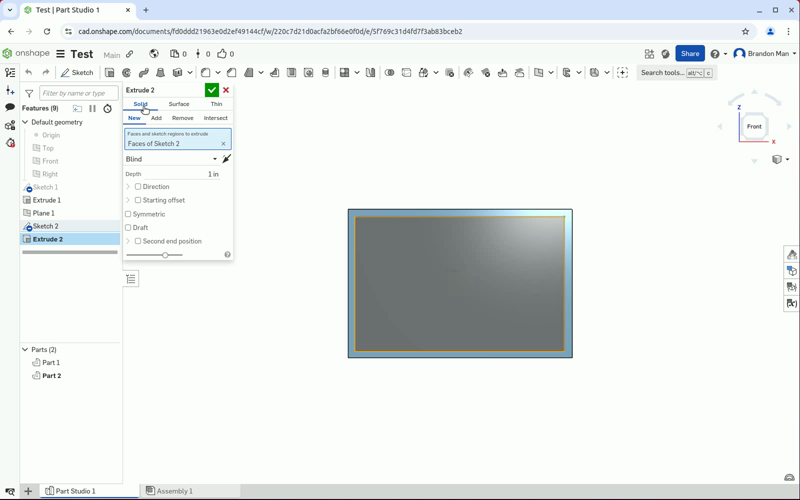
click(143, 106)
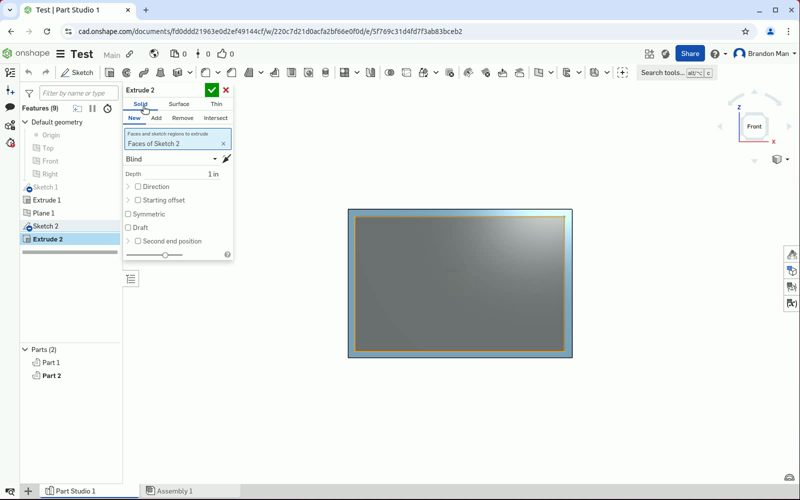
mouse_move(186, 120)
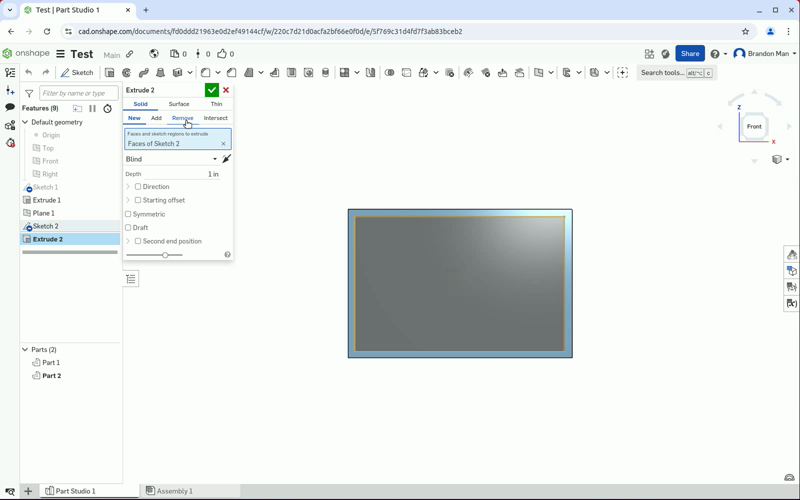
click(186, 120)
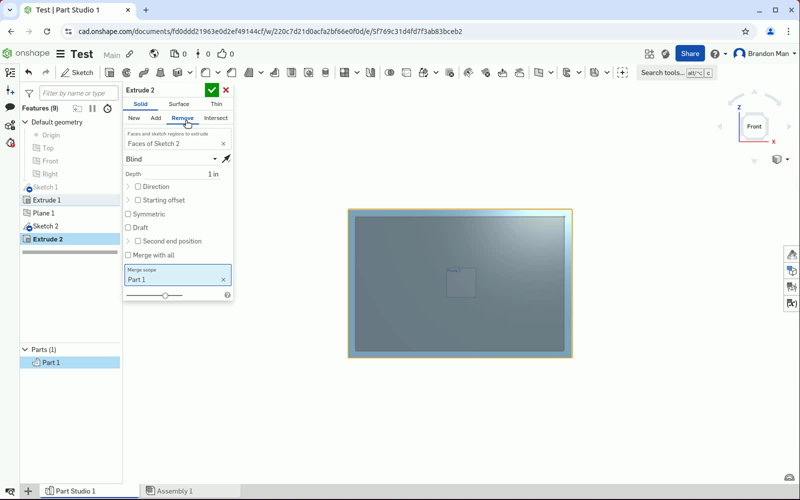
key(tab, 4)
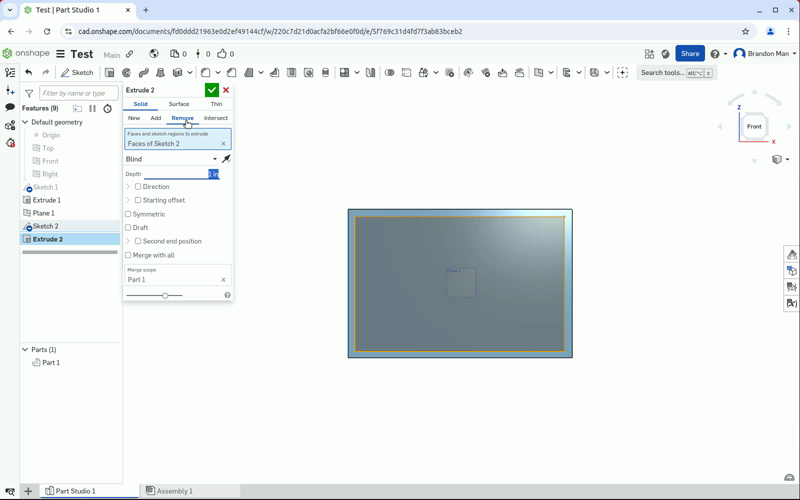
text(4.574)
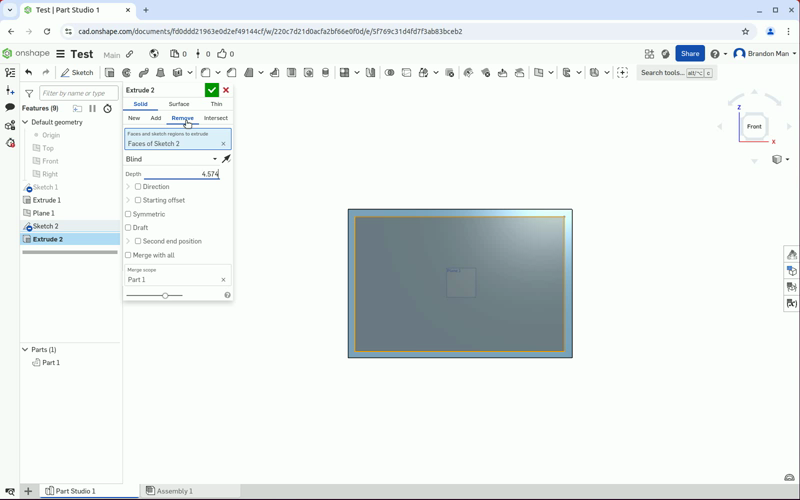
key(tab, 6)
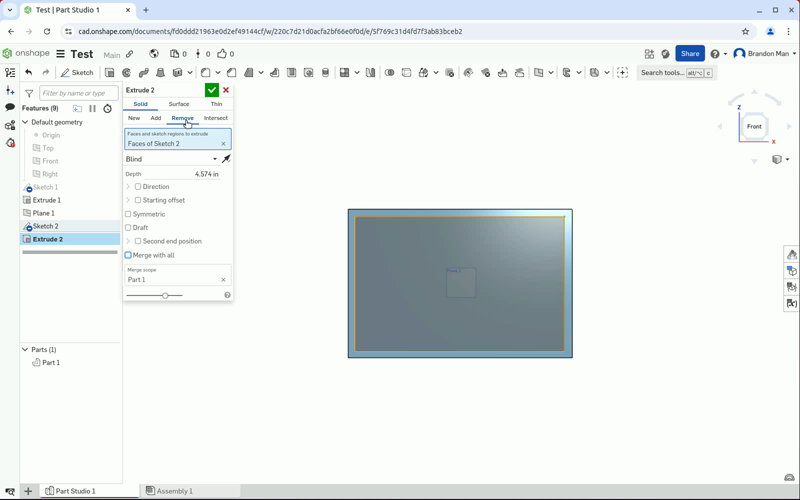
key(space)
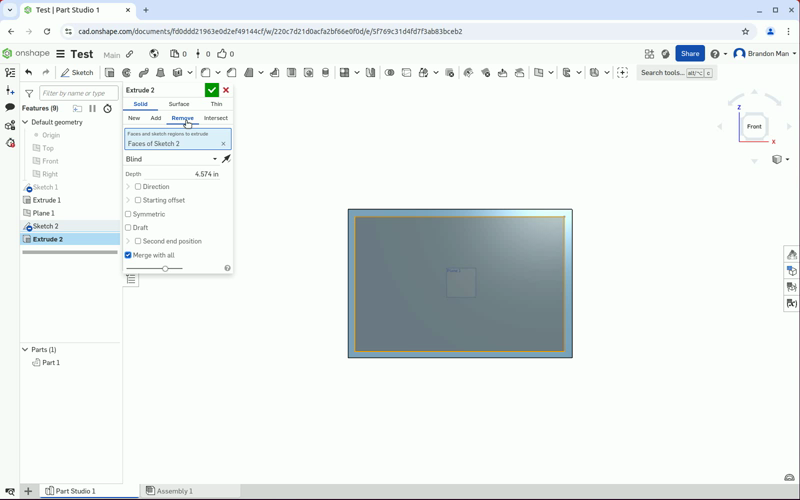
key(enter)
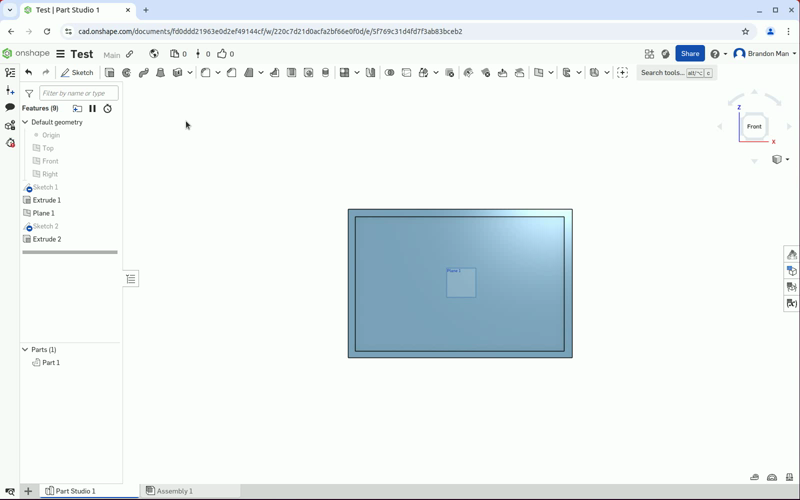
key(shift+h)
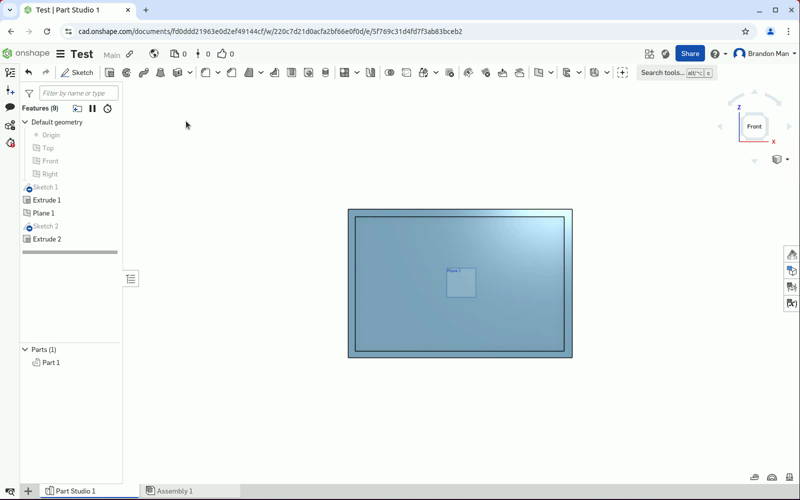
key(shift+h)
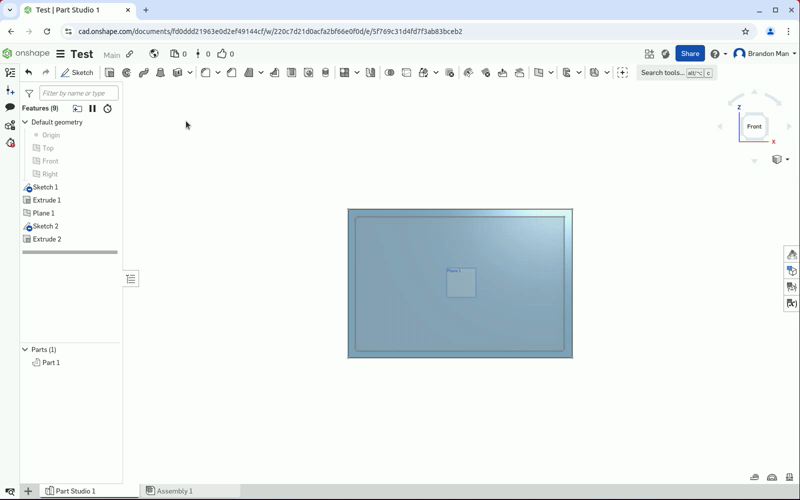
key(shift+7)
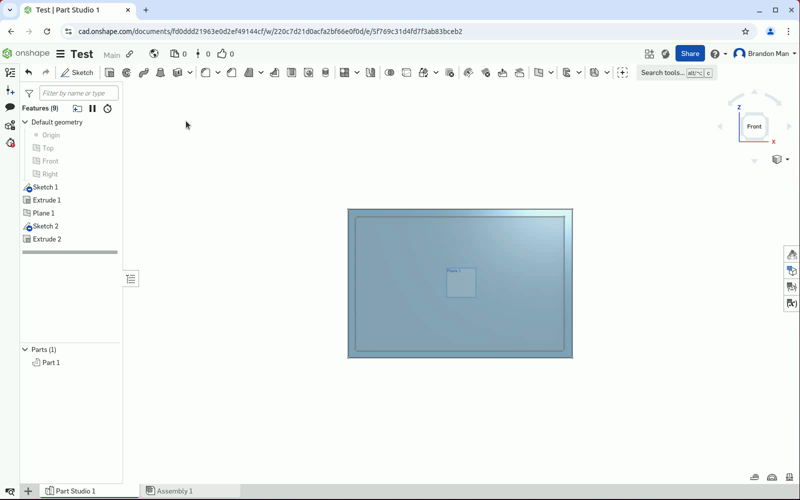
key(left, 2)
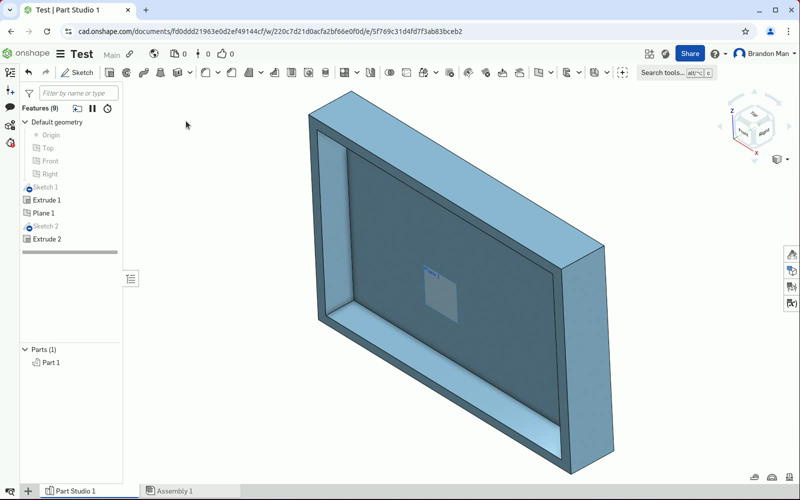
key(down, 2)
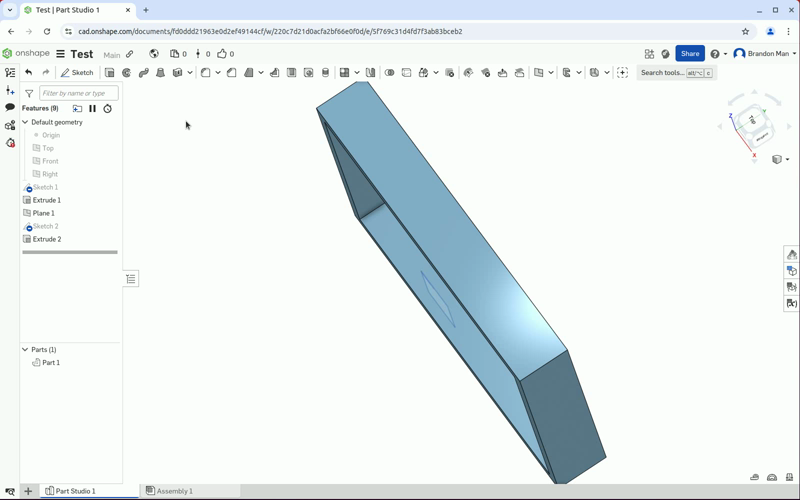
key(up, 2)
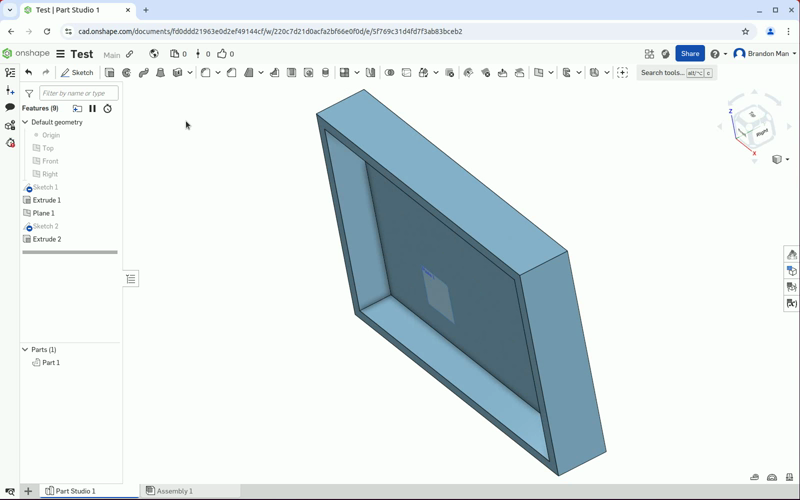
key(right, 2)
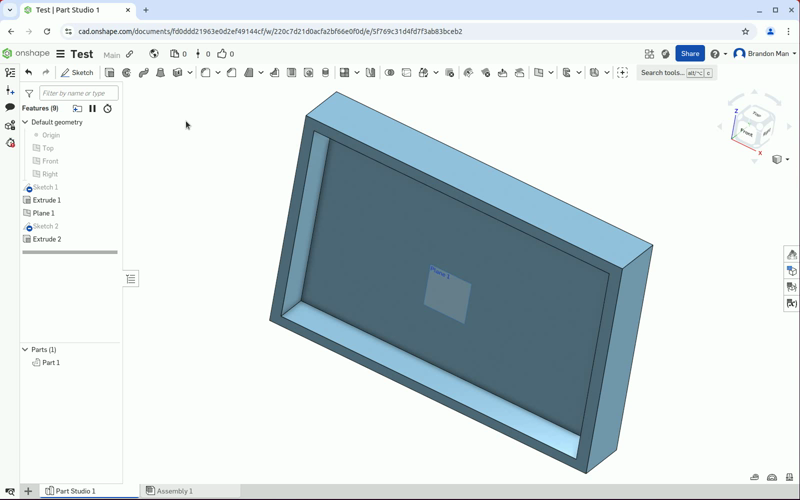
mouse_move(73, 189)
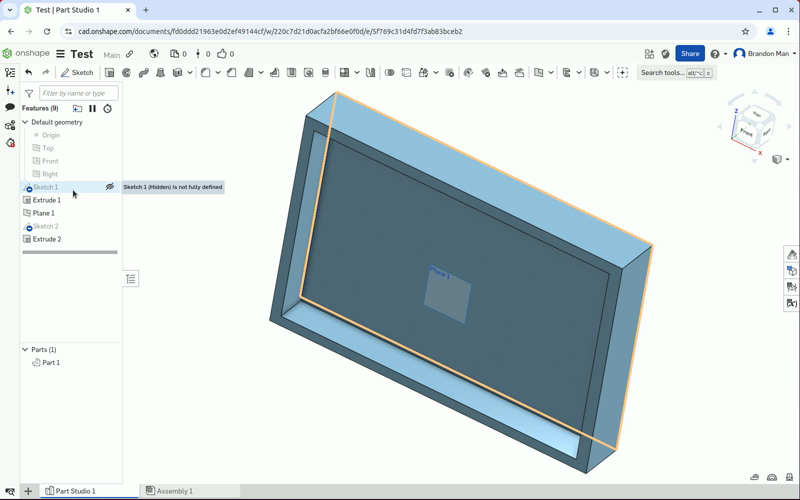
click(73, 189)